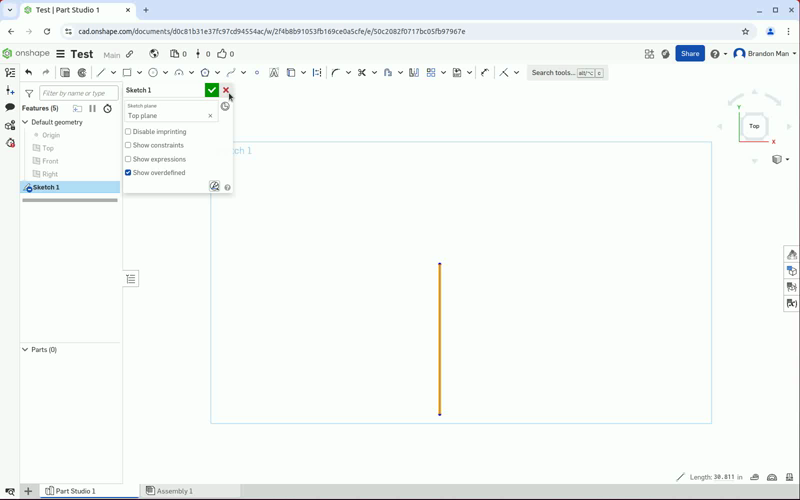
key(shift+h)
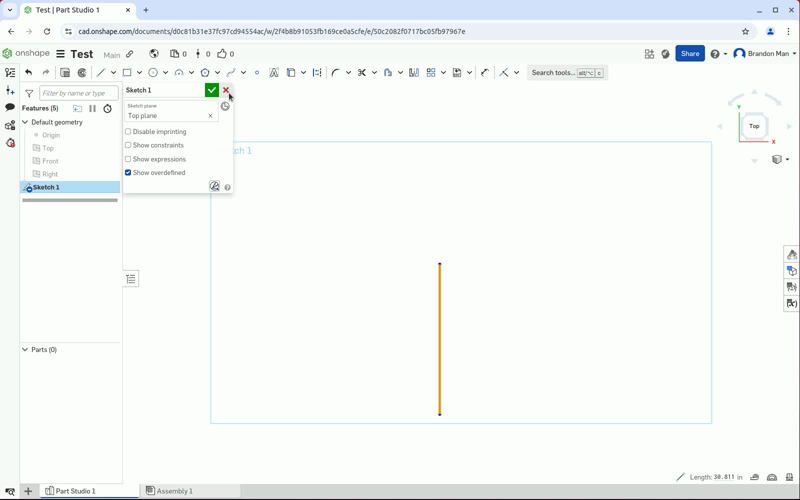
key(shift+s)
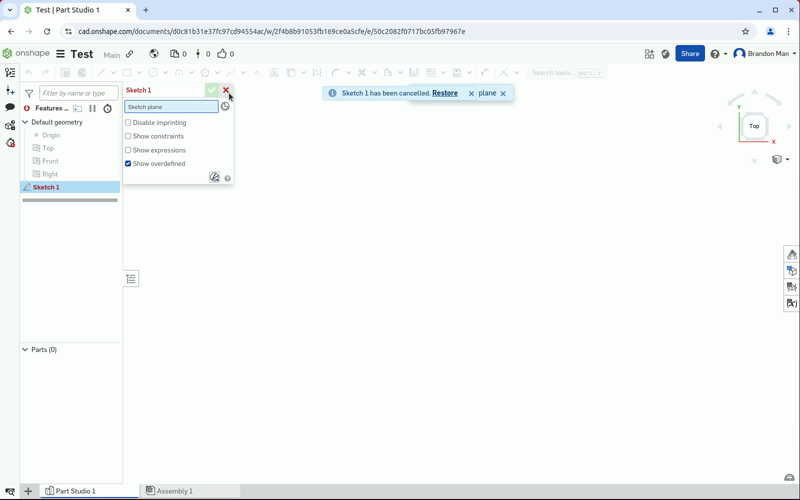
mouse_move(73, 150)
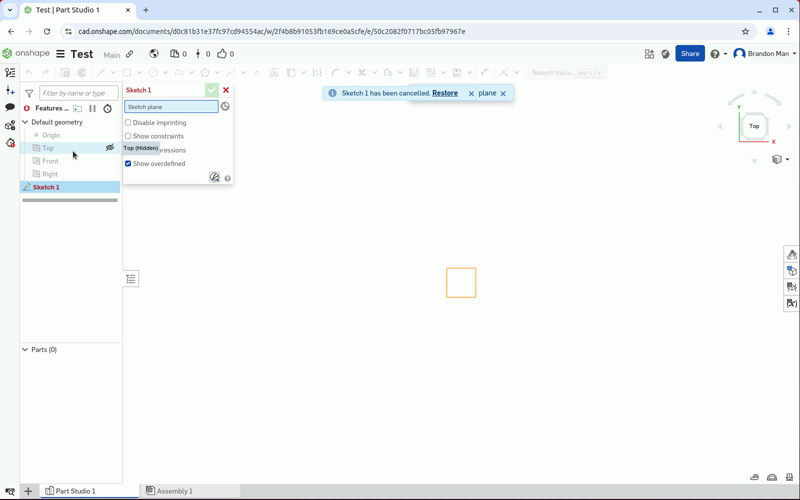
click(73, 150)
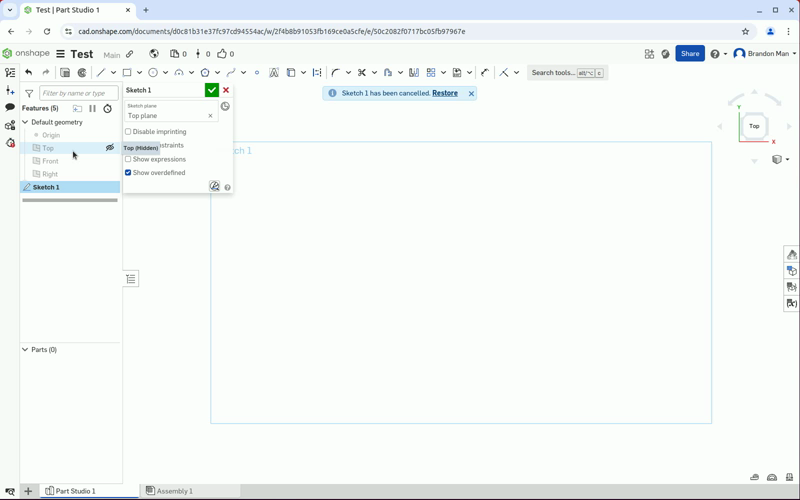
mouse_move(73, 352)
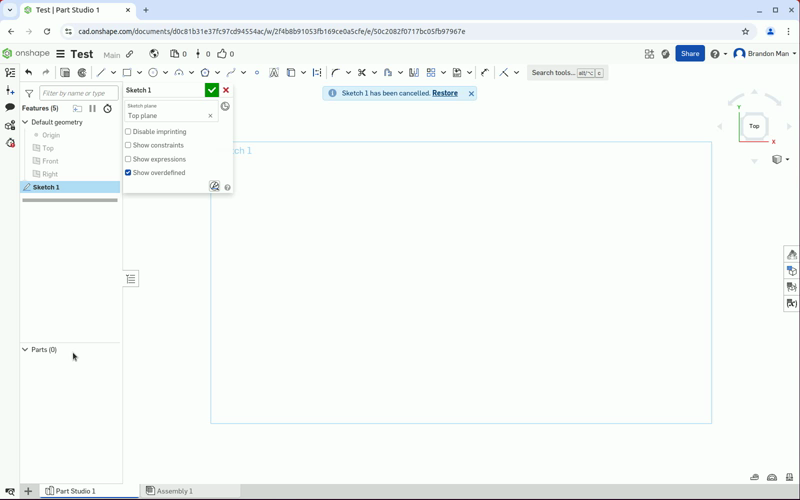
key(y)
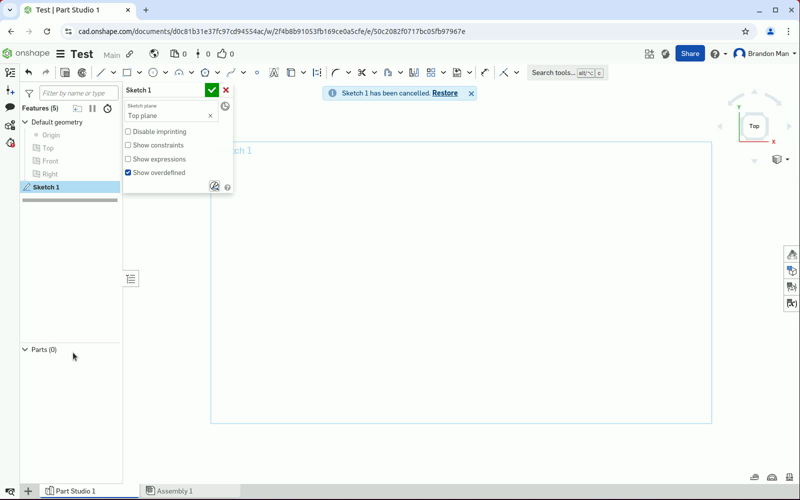
key(l)
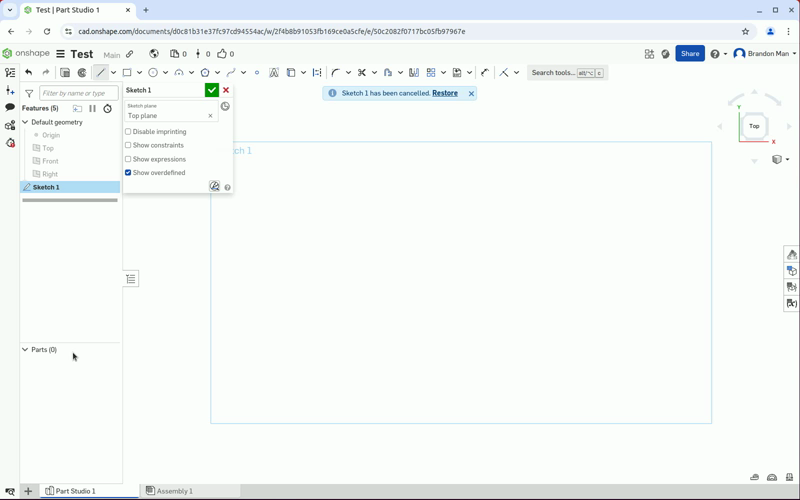
key_down(shift)
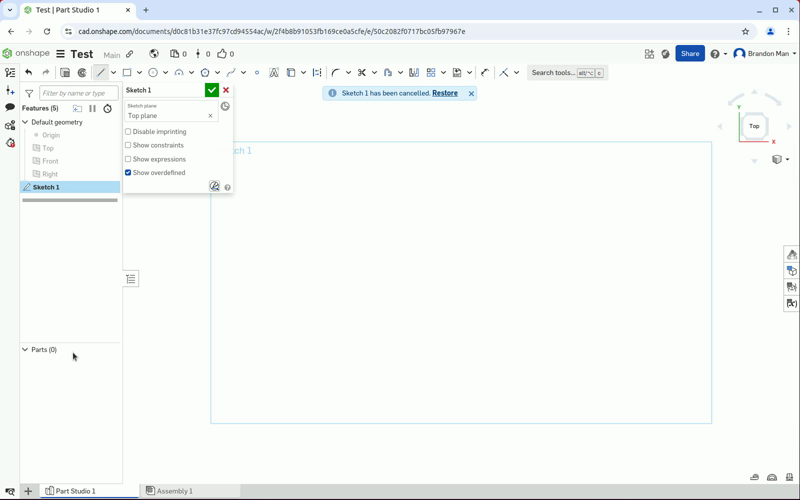
mouse_move(460, 395)
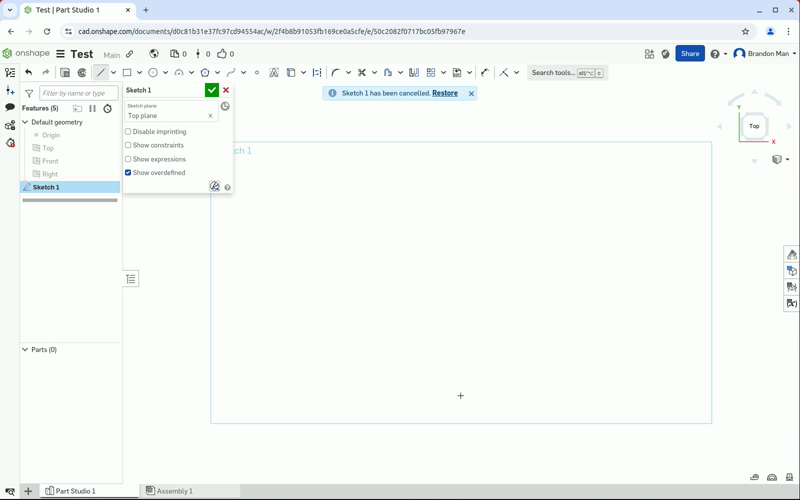
click(460, 395)
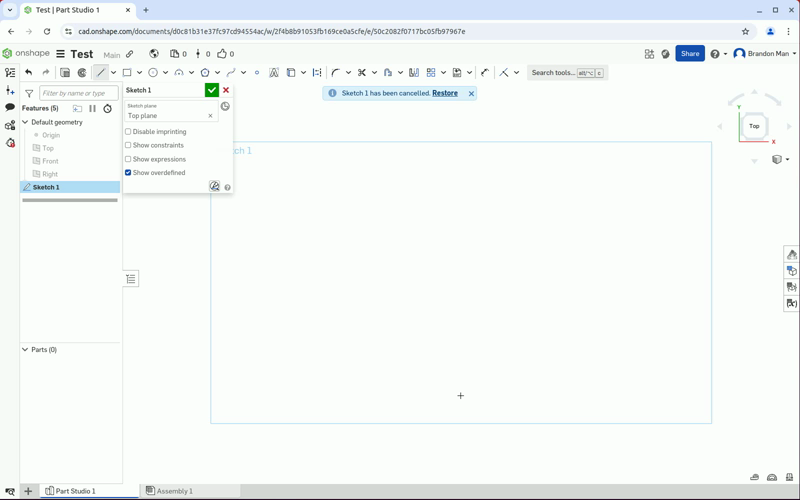
key_up(shift)
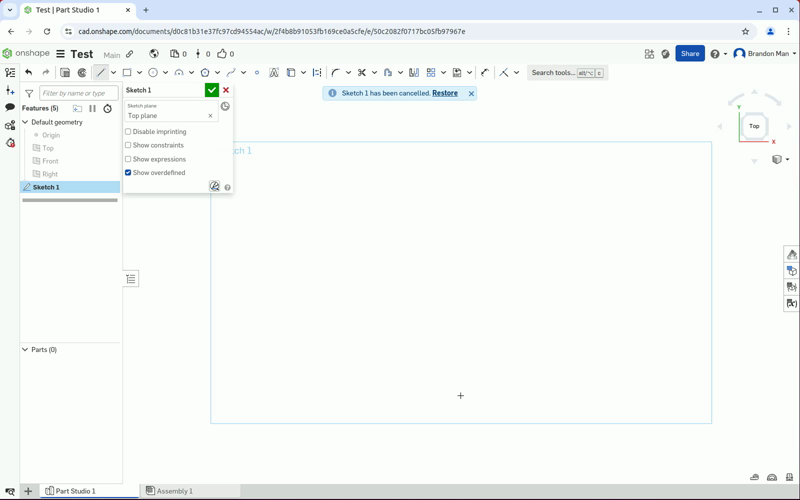
key_down(shift)
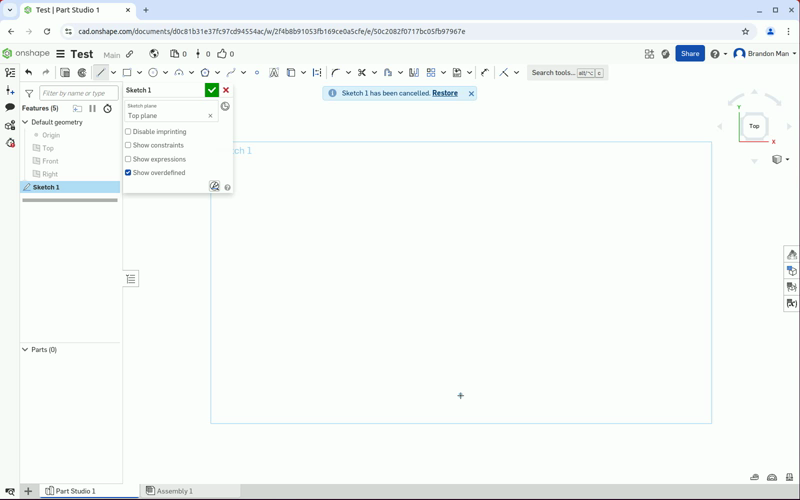
mouse_move(470, 171)
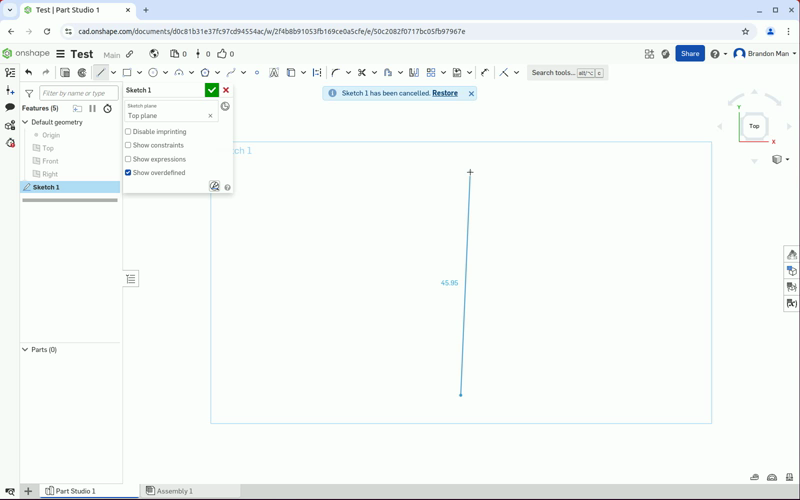
click(470, 171)
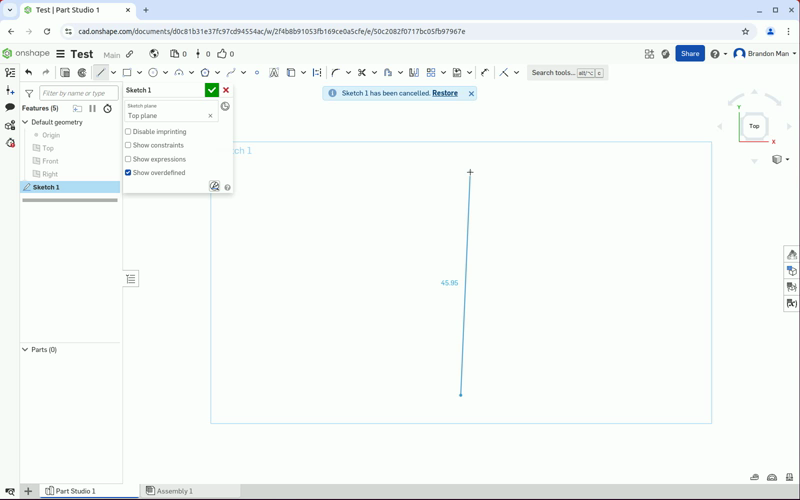
key_up(shift)
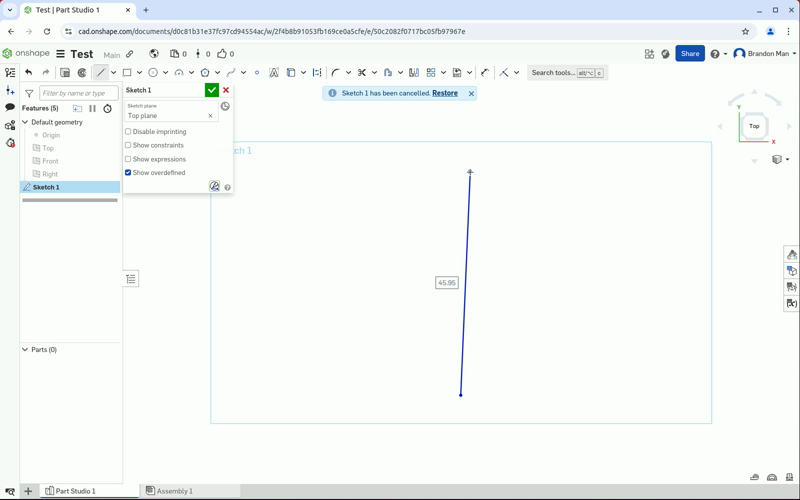
key_down(shift)
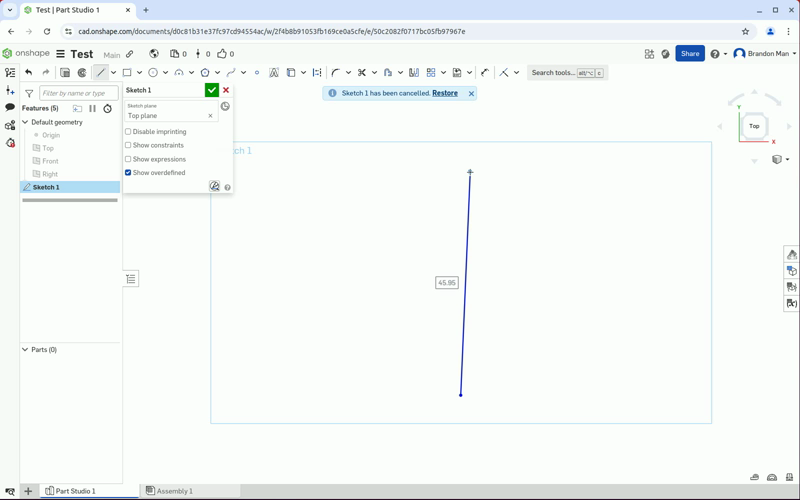
mouse_move(500, 171)
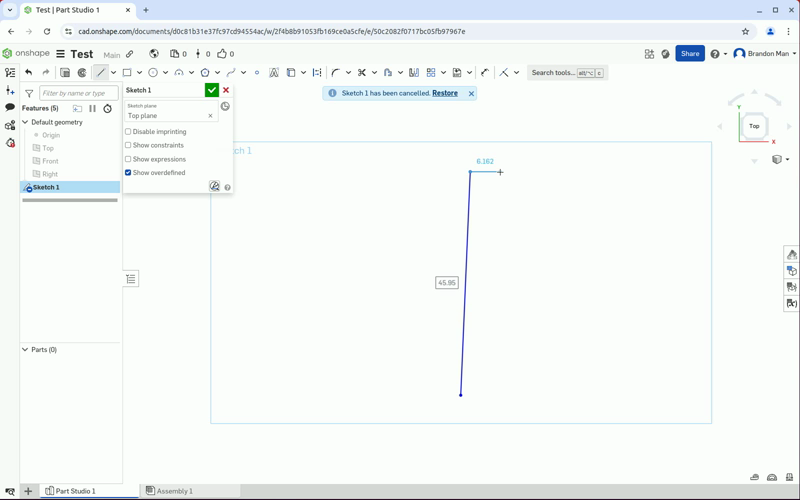
mouse_move(460, 171)
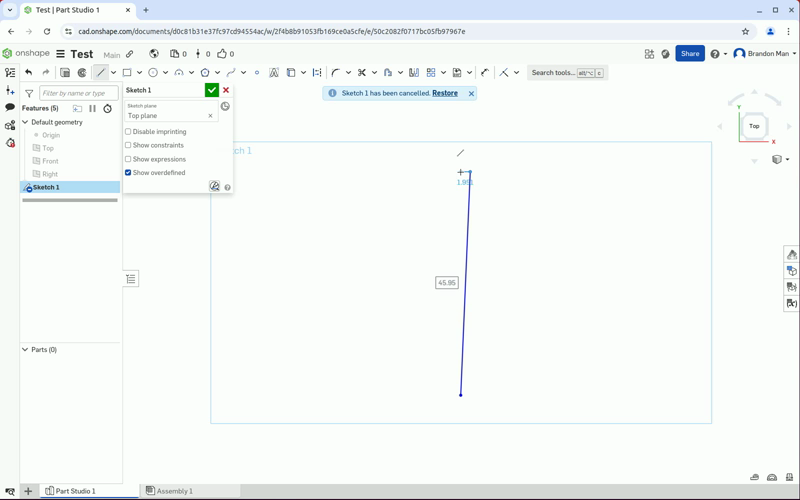
click(460, 171)
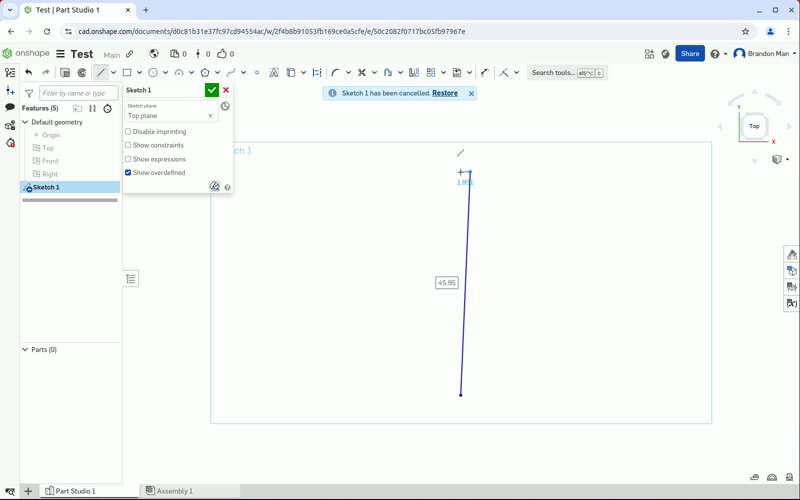
key_up(shift)
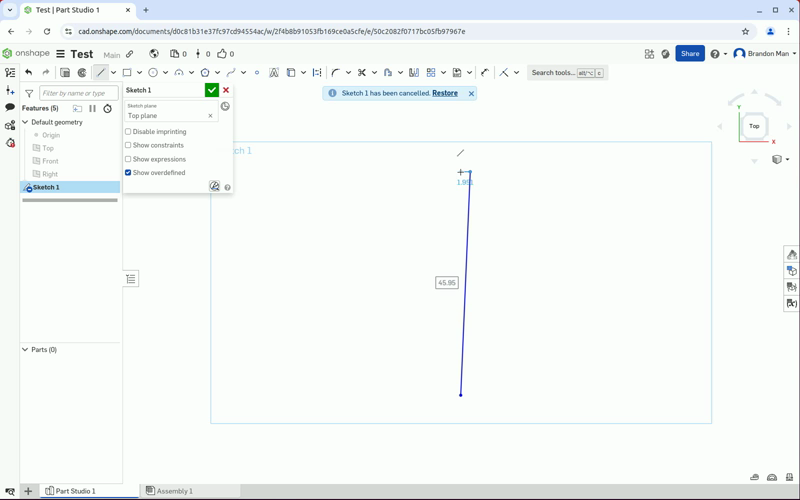
key_down(shift)
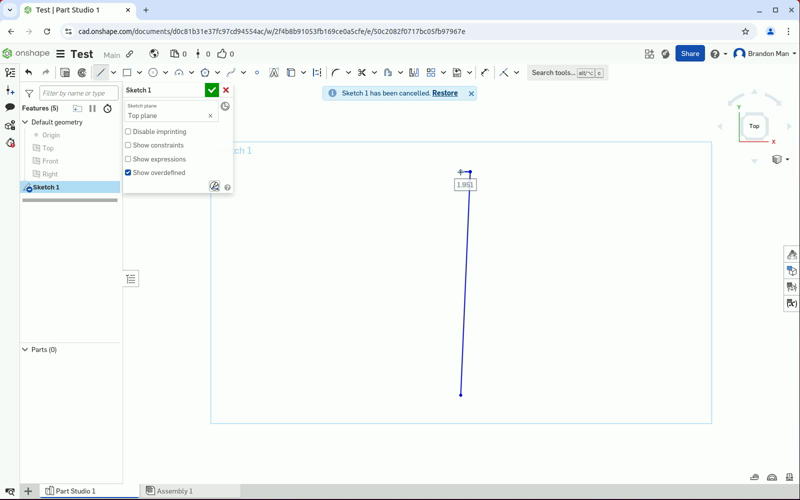
mouse_move(460, 395)
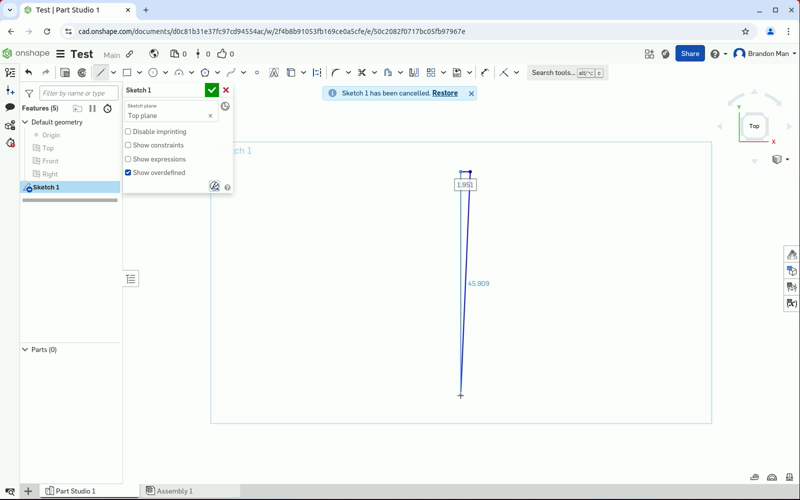
key_up(shift)
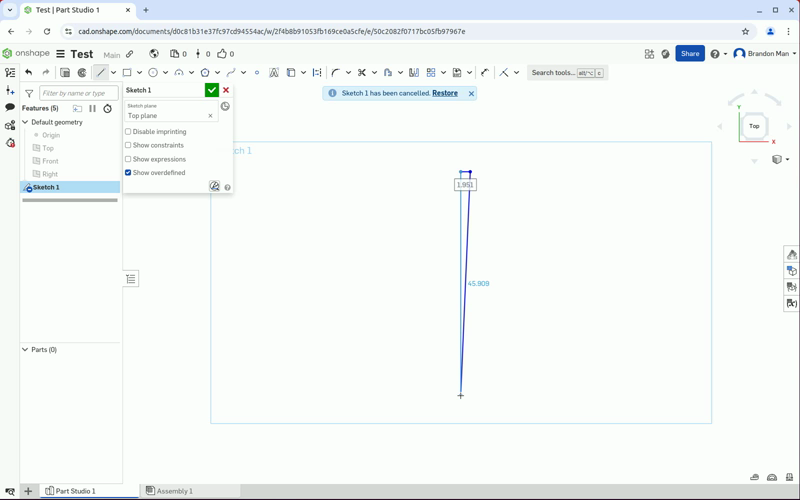
click(460, 395)
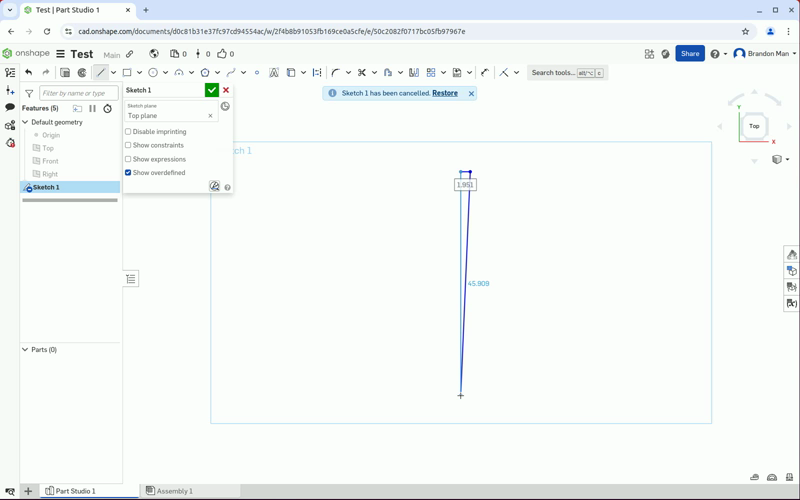
key(esc)
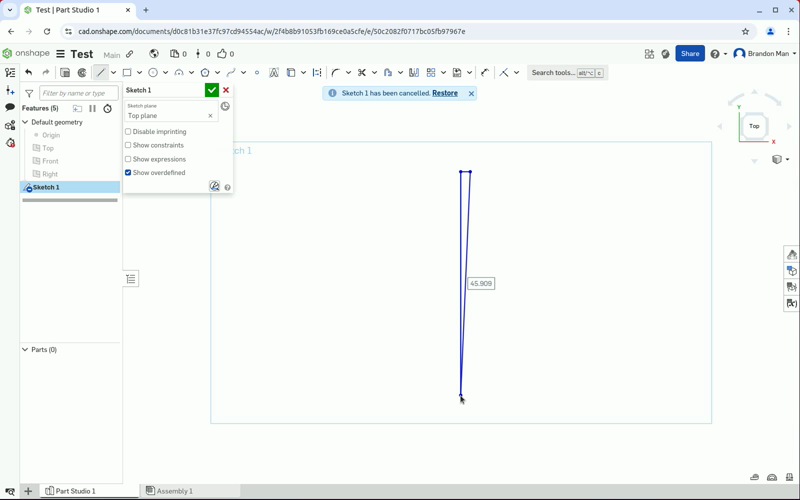
mouse_move(462, 321)
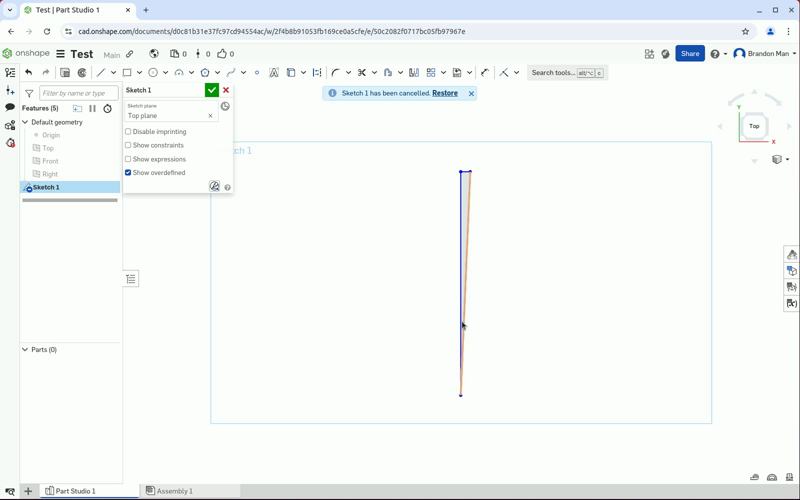
scroll(6)
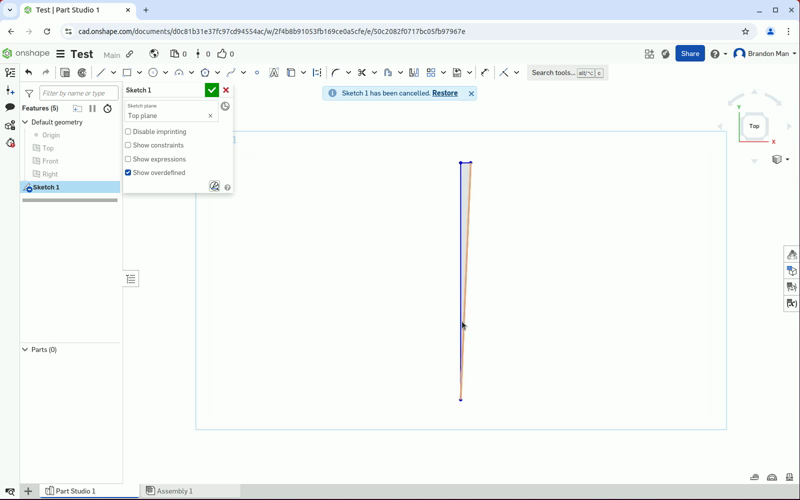
scroll(6)
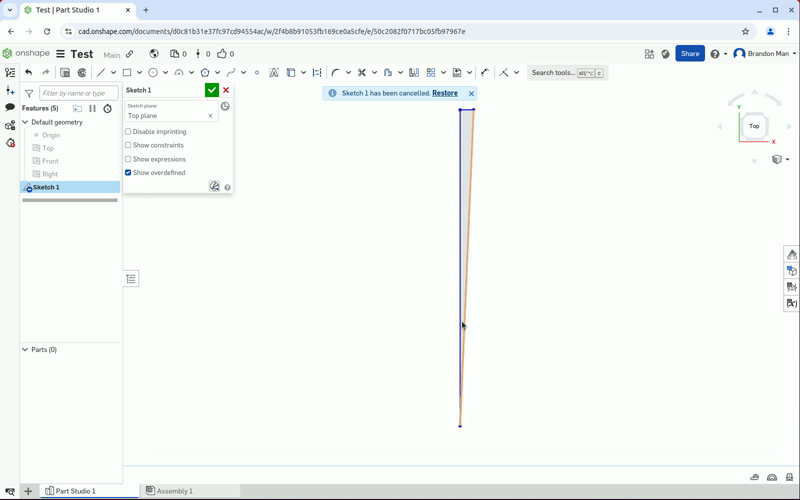
scroll(6)
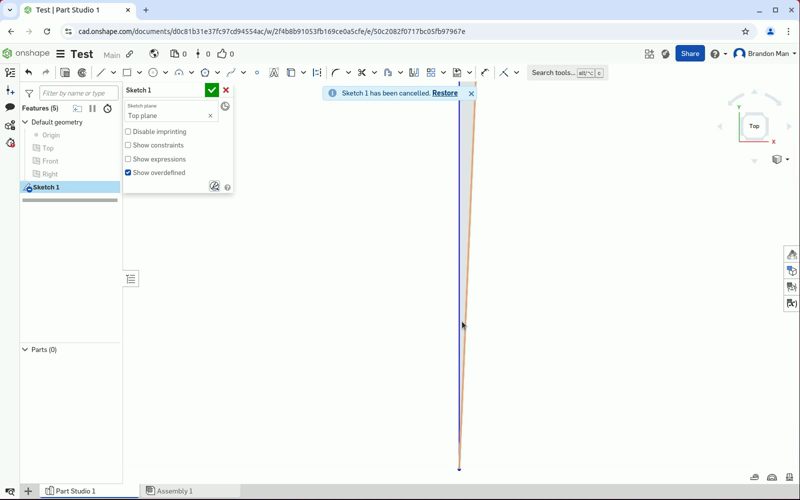
scroll(6)
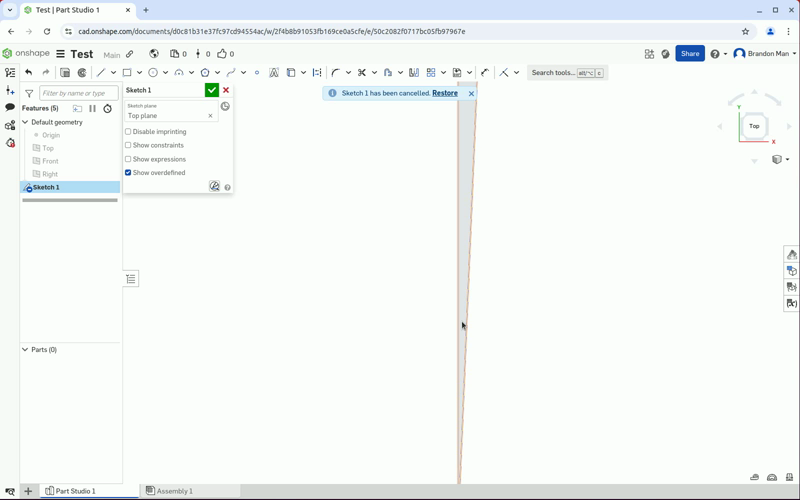
scroll(6)
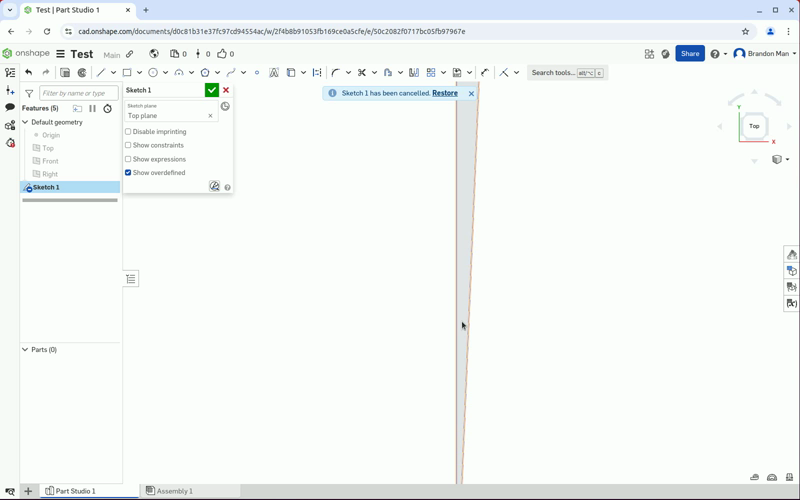
scroll(6)
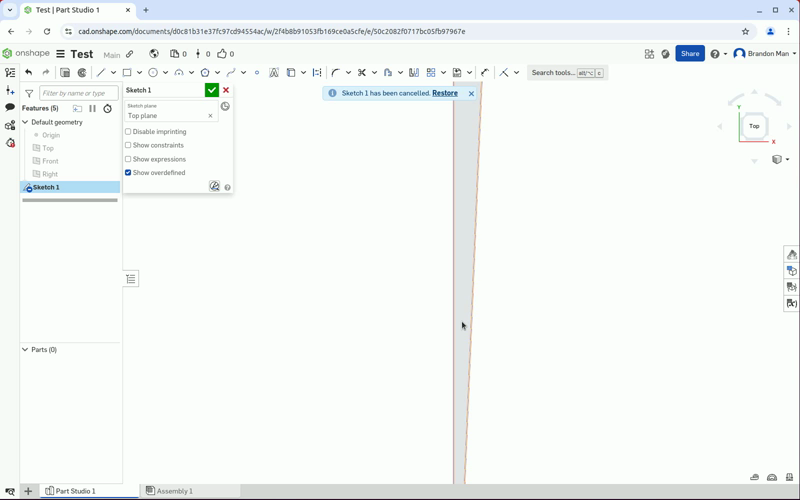
scroll(6)
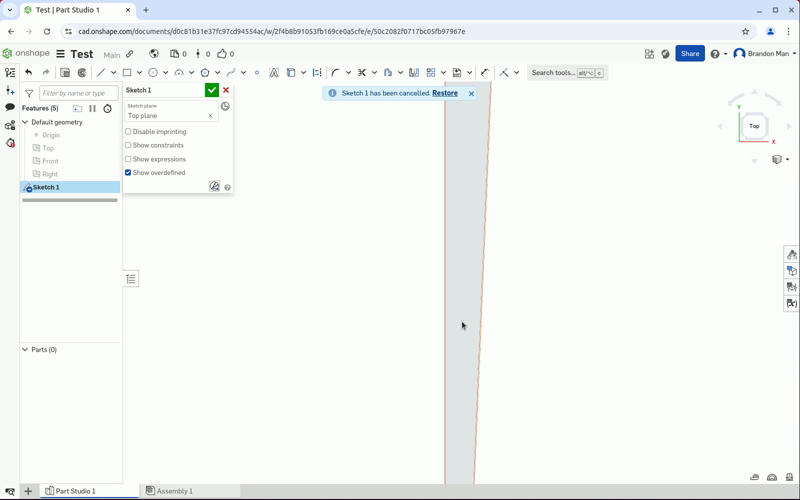
click(462, 321)
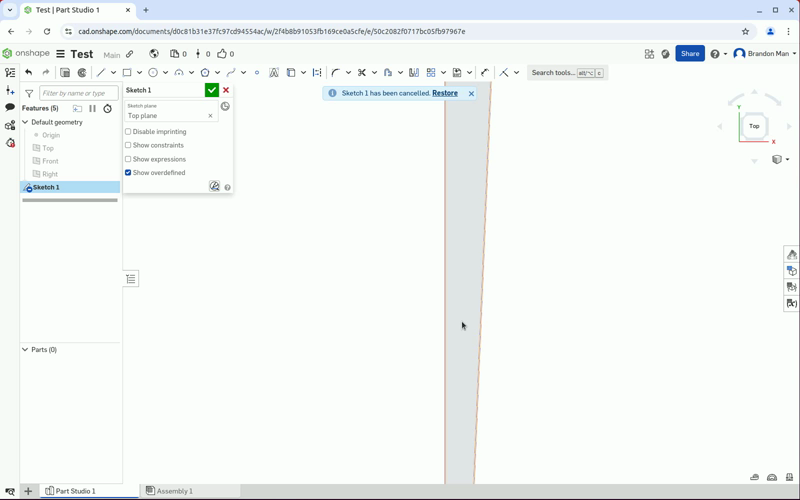
scroll(-6)
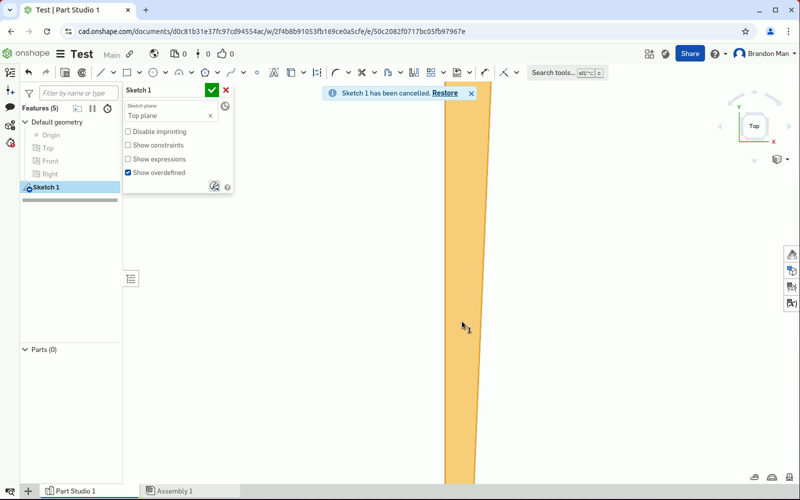
scroll(-6)
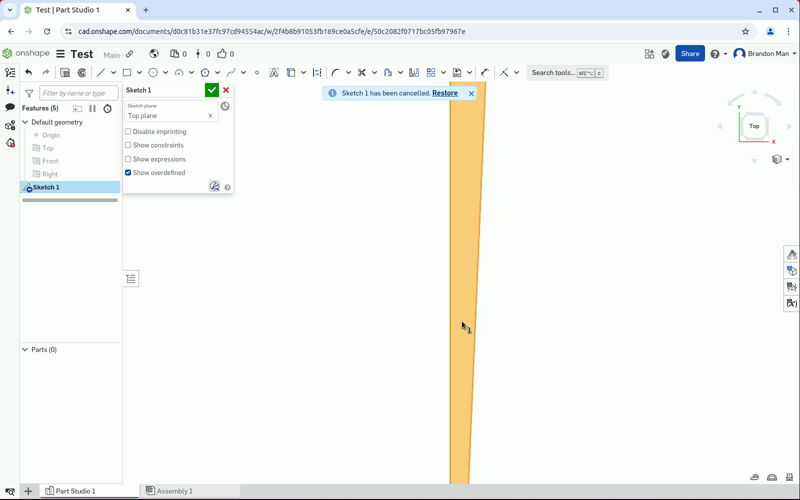
scroll(-6)
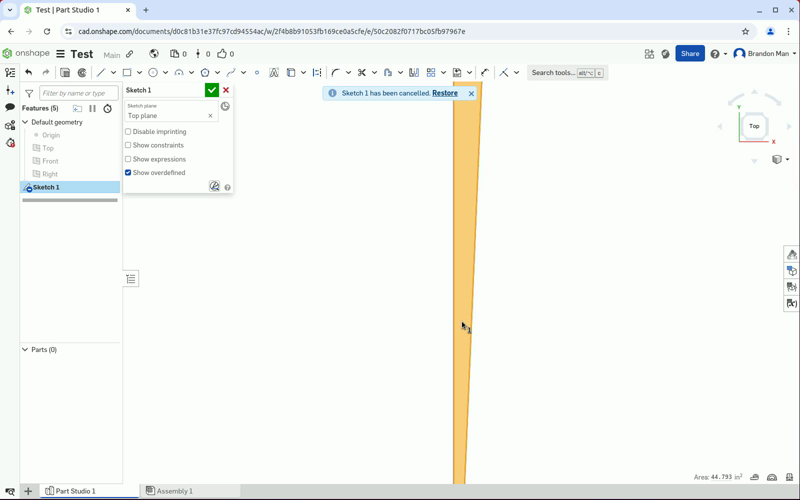
scroll(-6)
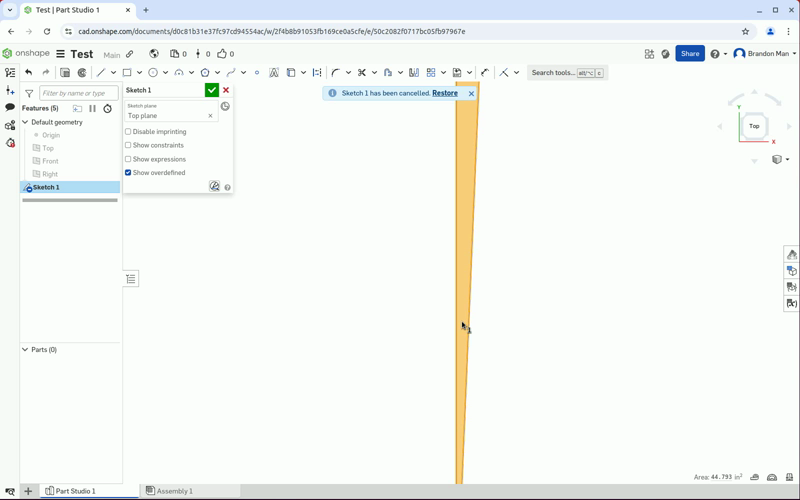
scroll(-6)
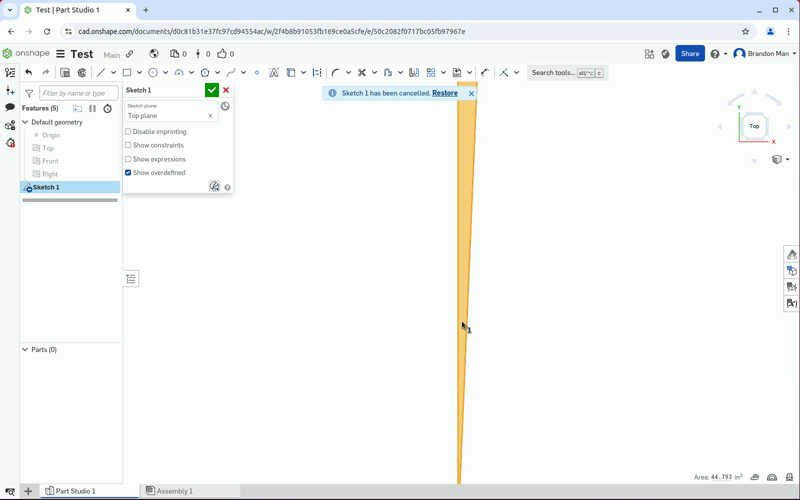
scroll(-6)
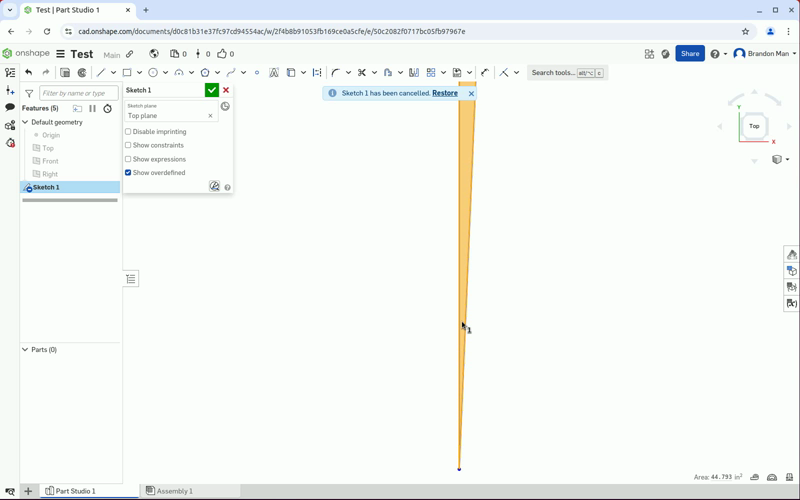
scroll(-6)
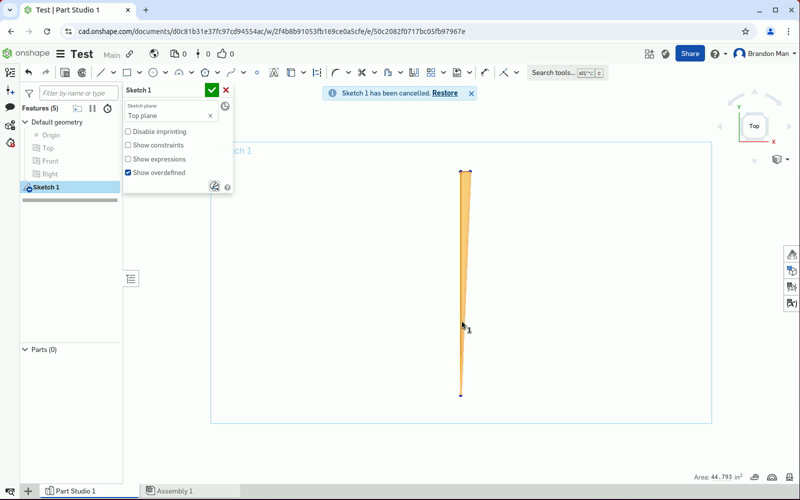
mouse_move(73, 352)
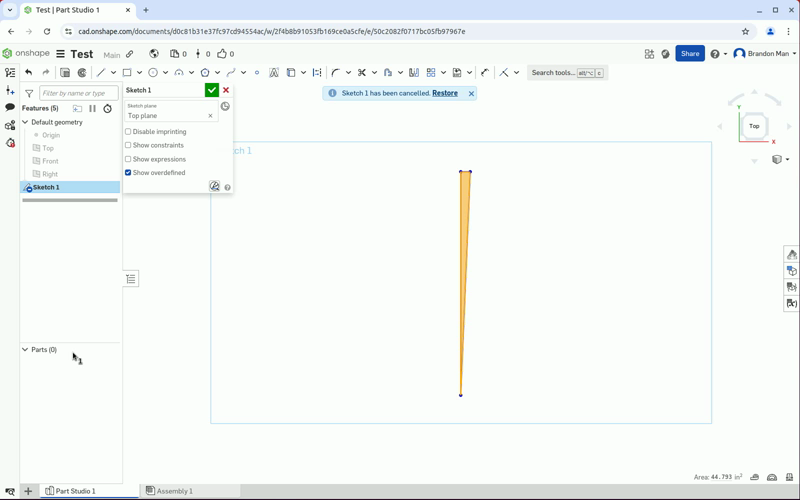
key(shift+y)
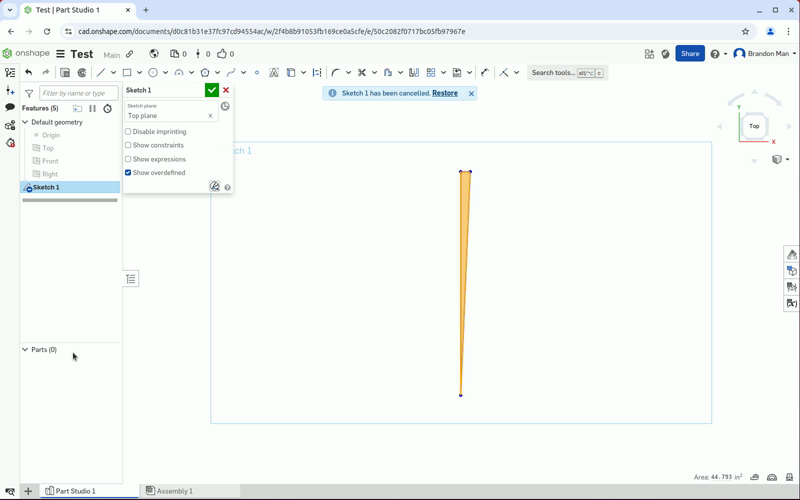
key(shift+e)
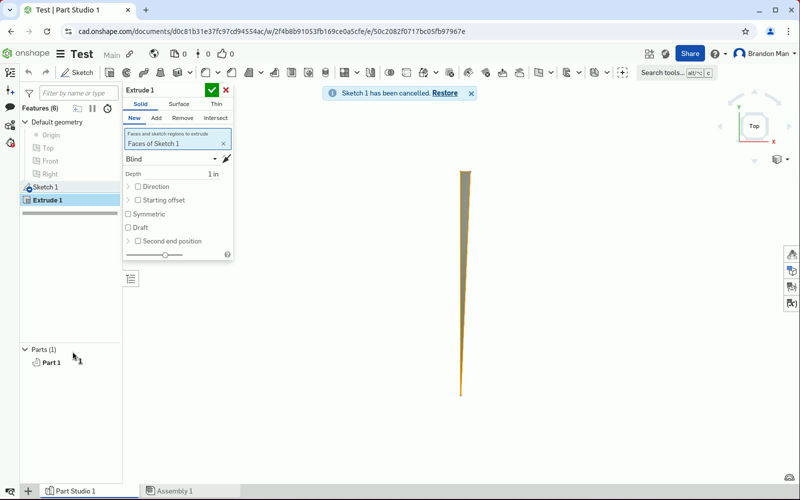
mouse_move(143, 106)
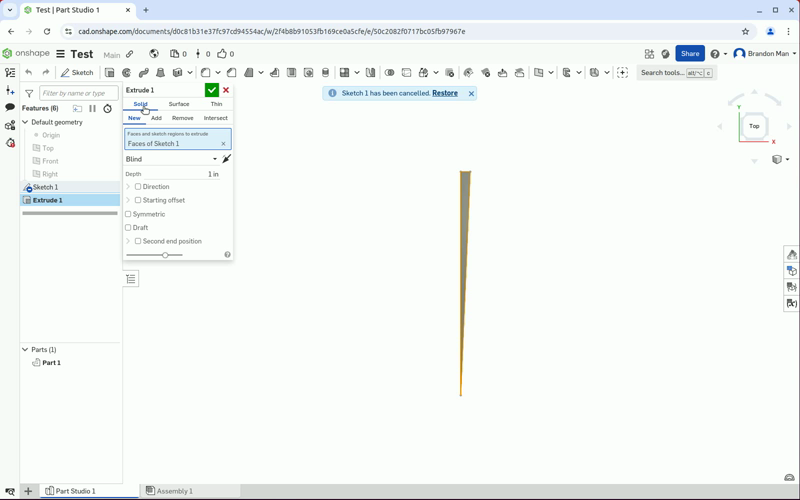
click(143, 106)
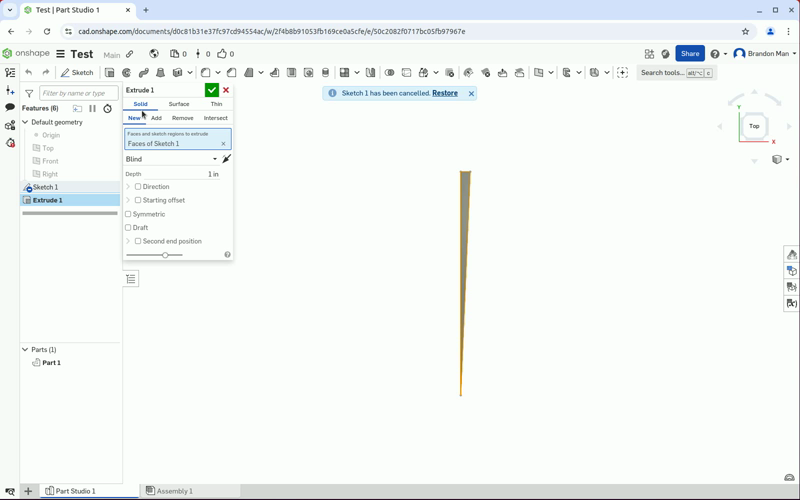
mouse_move(137, 120)
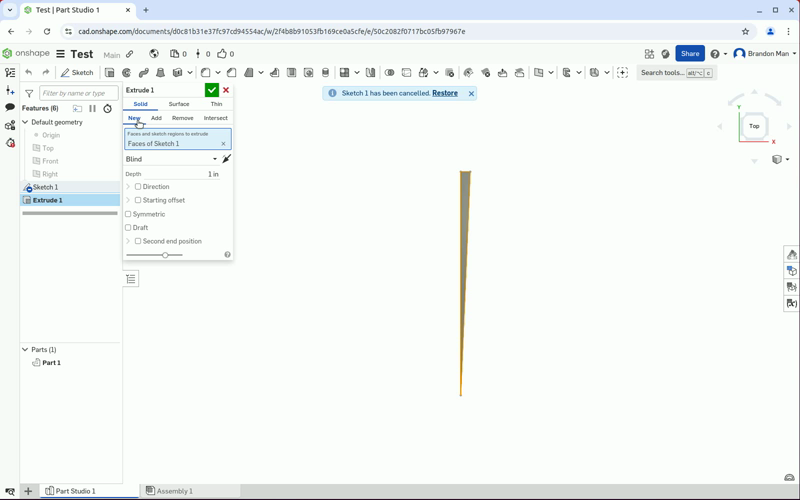
click(137, 120)
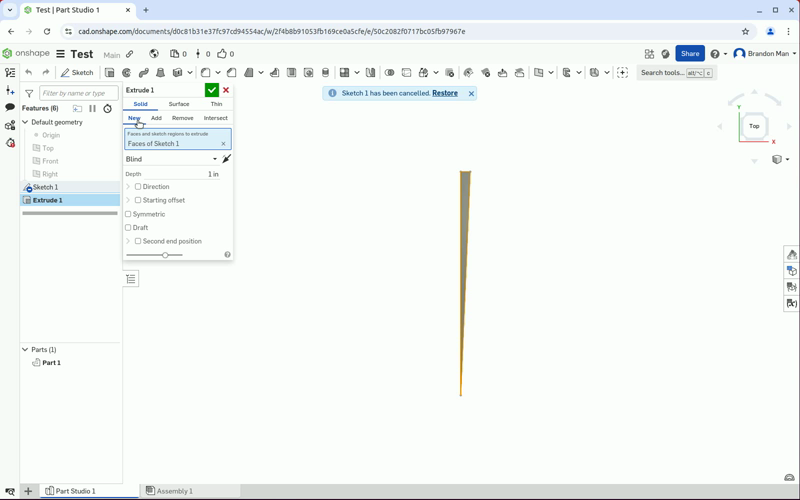
key(tab, 4)
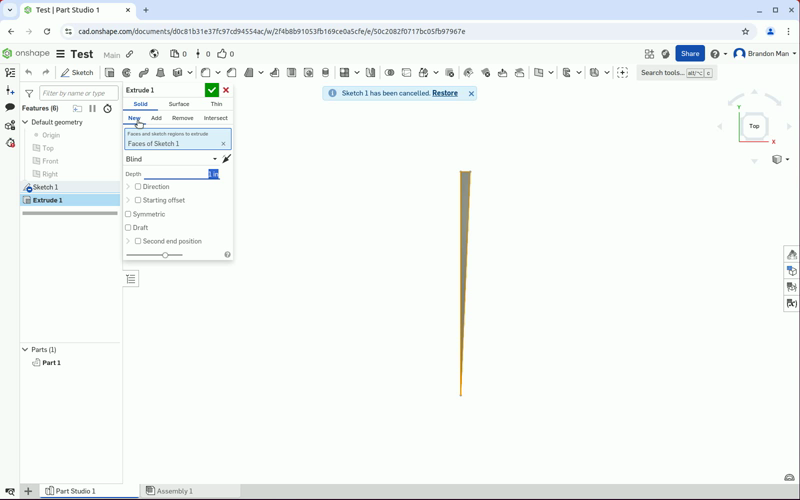
text(0.481)
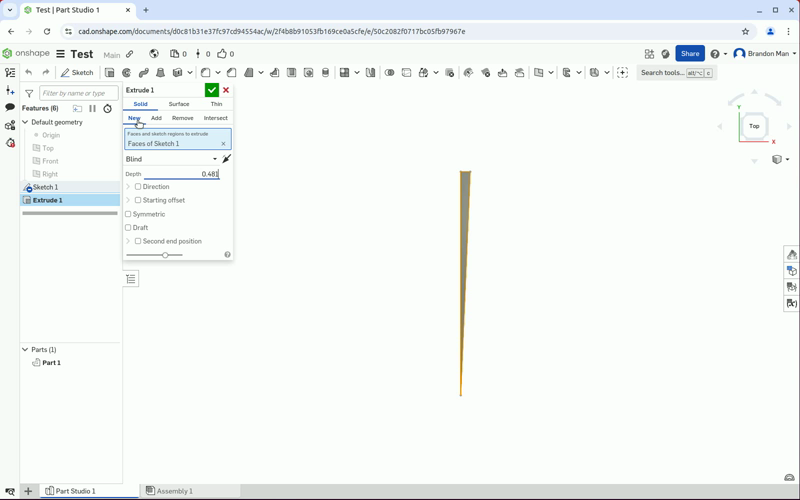
key(enter)
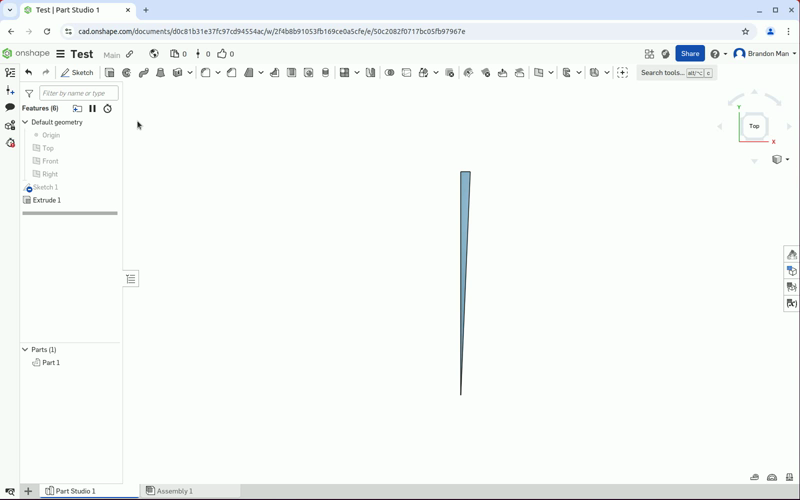
key(shift+h)
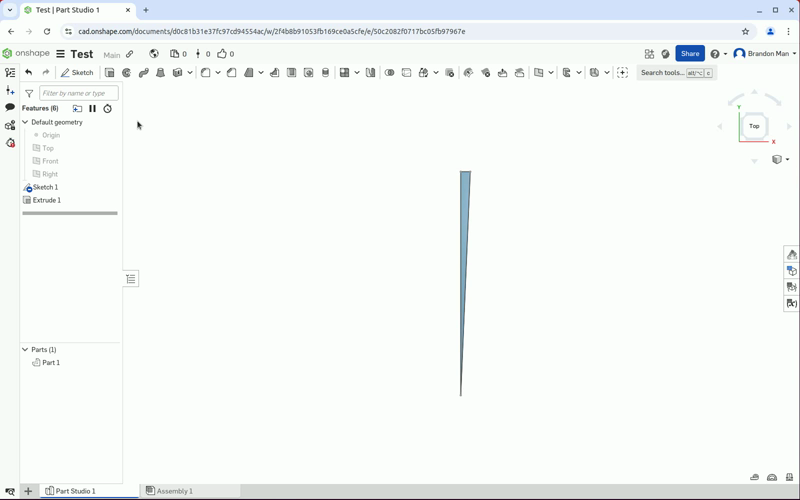
key(shift+h)
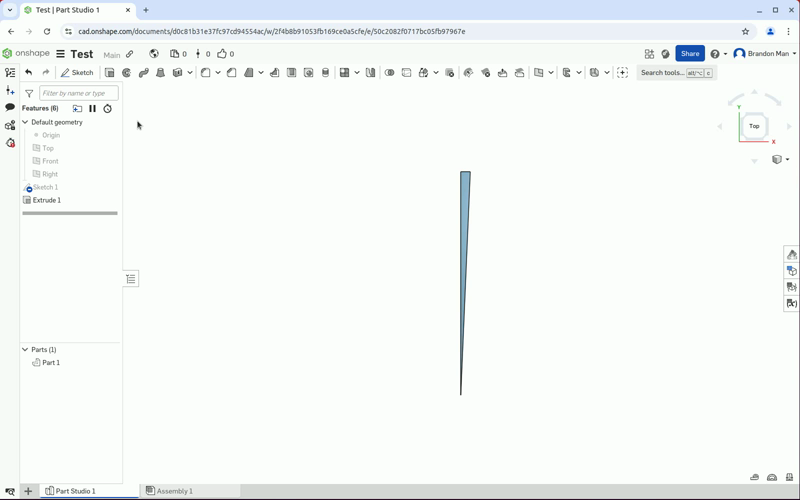
mouse_move(73, 189)
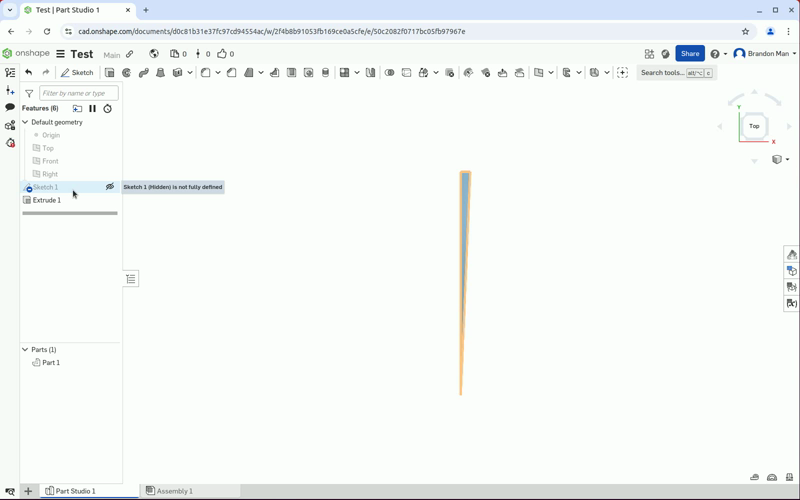
click(73, 189)
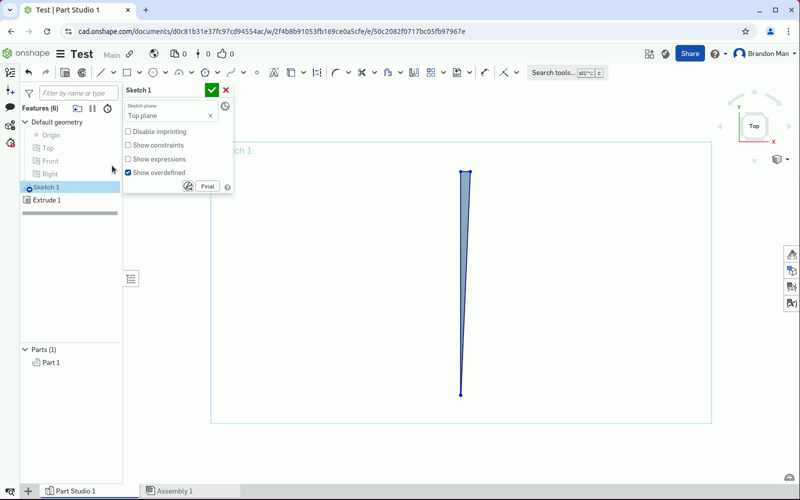
mouse_move(229, 92)
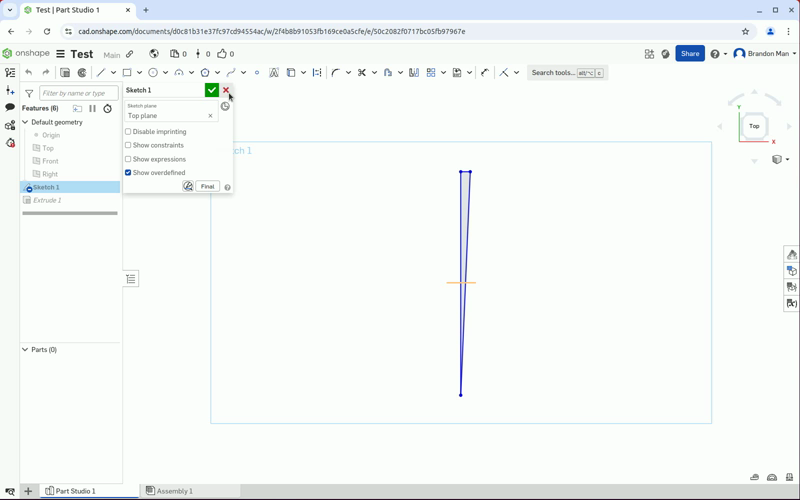
click(229, 92)
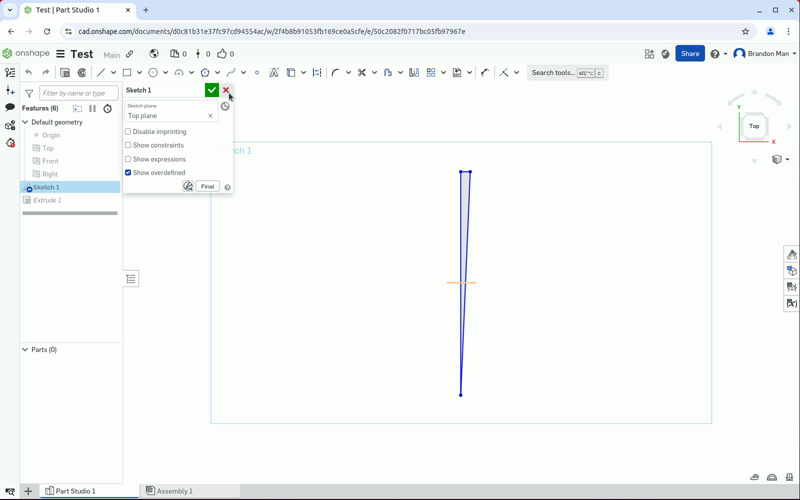
key(shift+s)
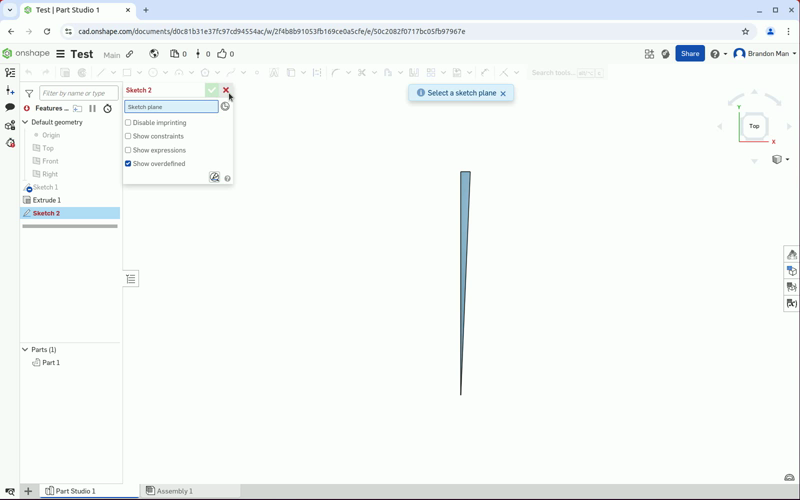
mouse_move(73, 150)
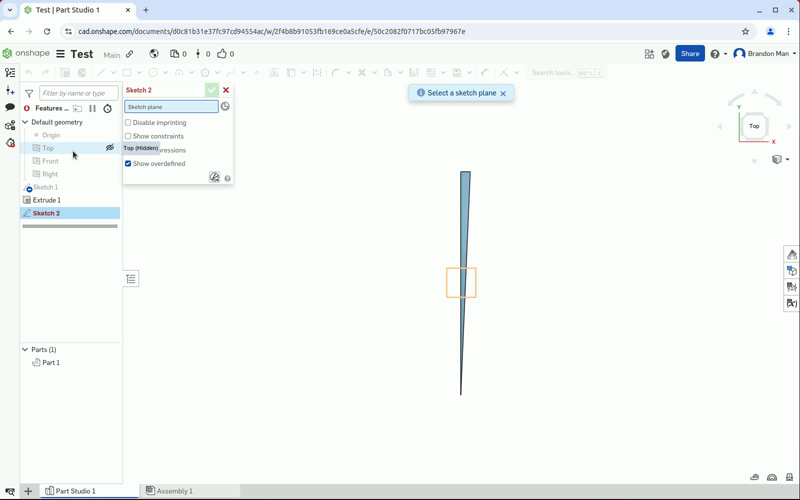
click(73, 150)
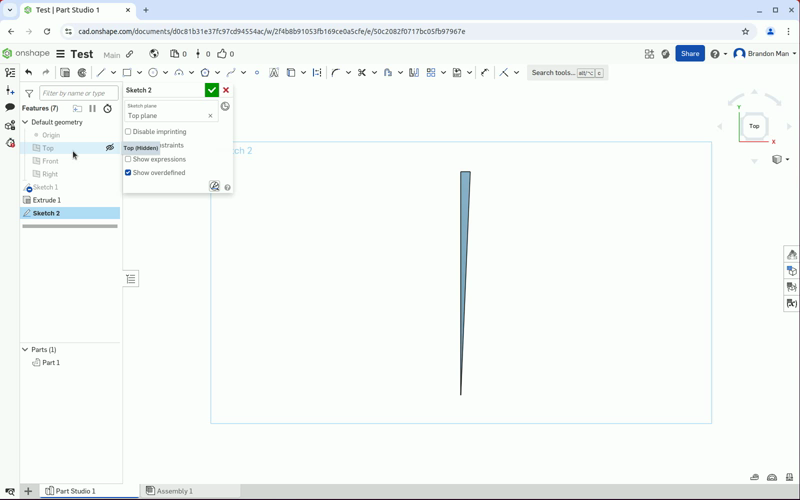
mouse_move(73, 352)
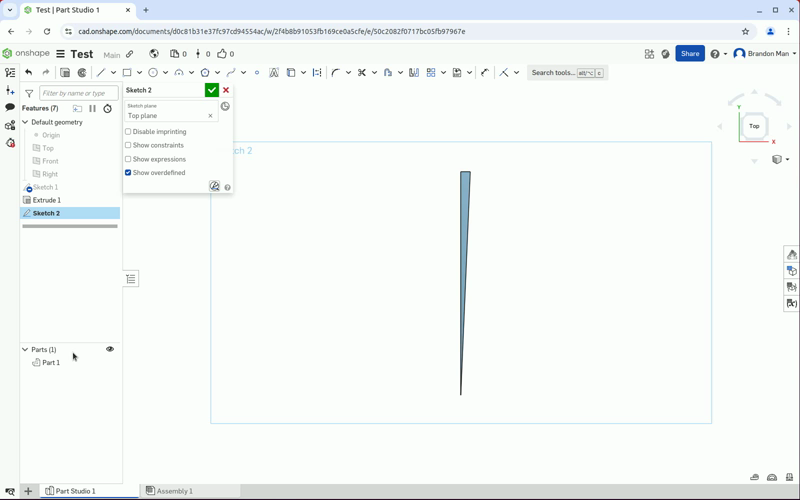
key(y)
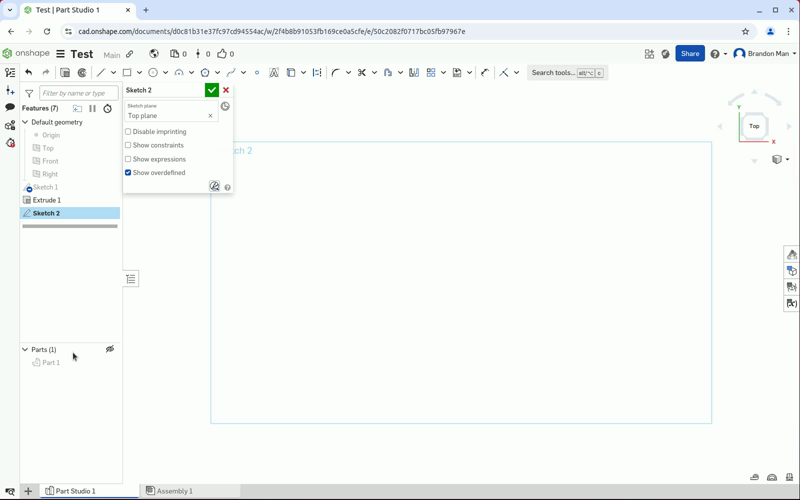
key(l)
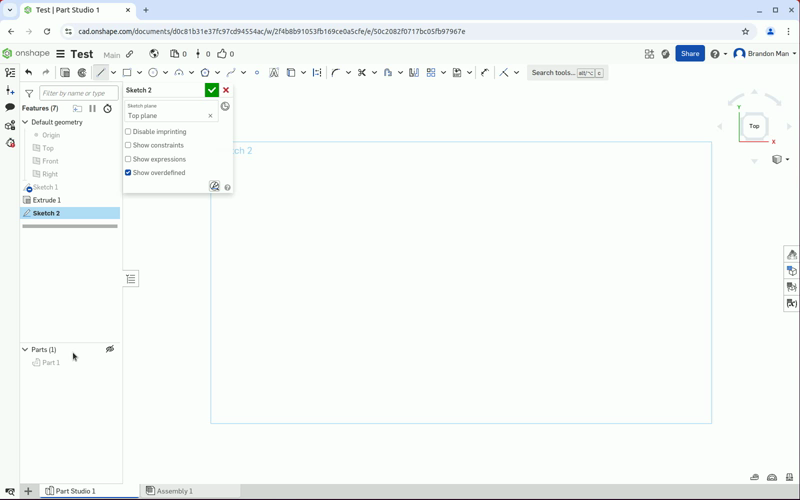
key_down(shift)
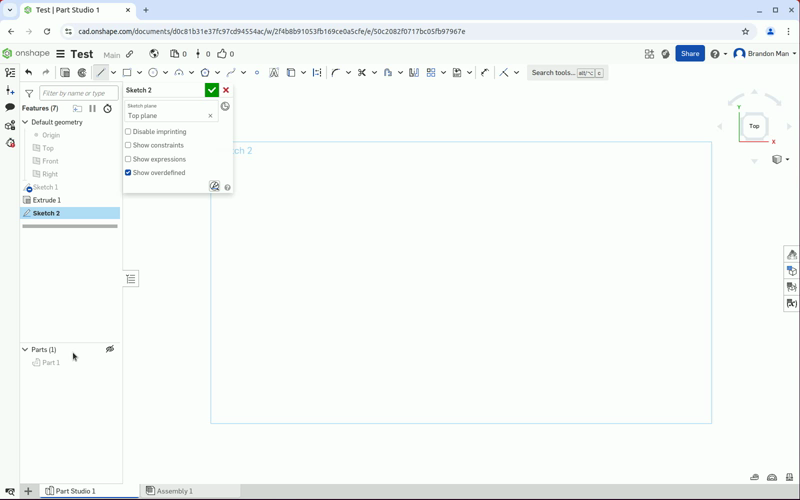
mouse_move(452, 170)
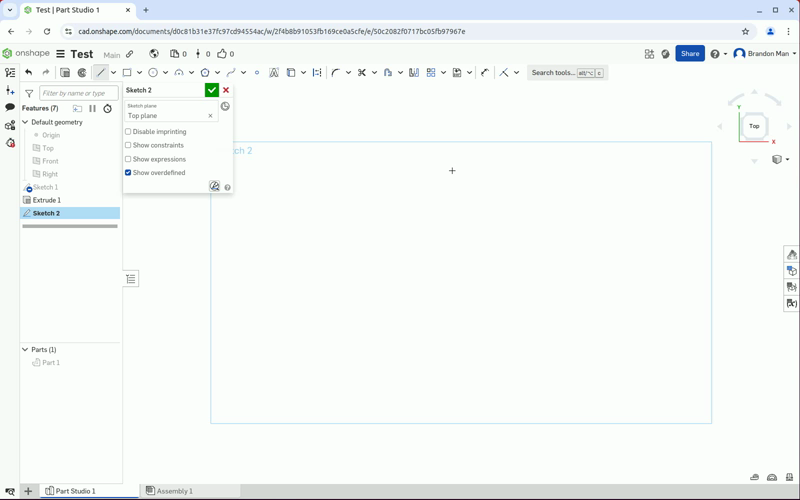
click(452, 170)
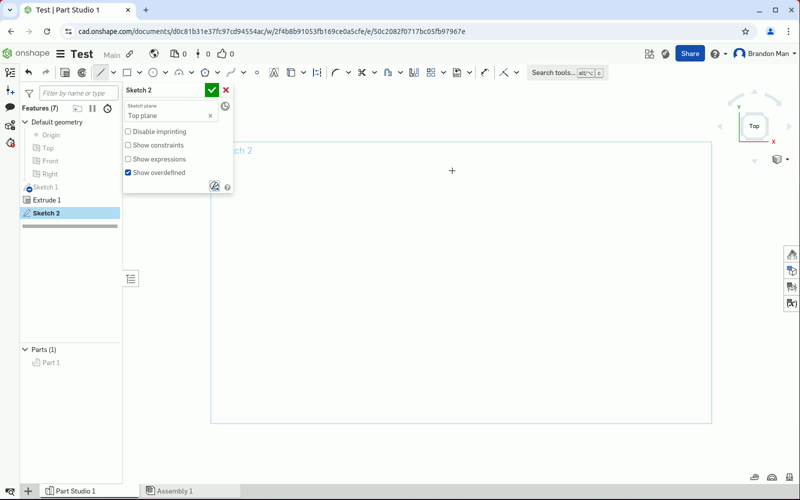
key_up(shift)
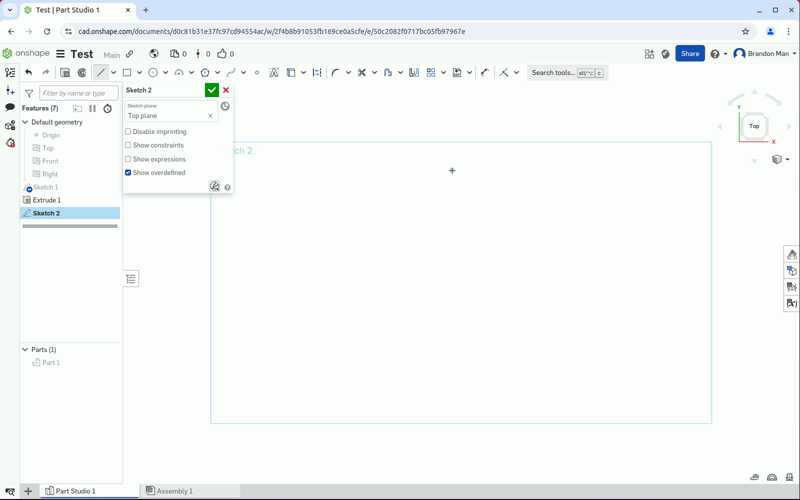
key_down(shift)
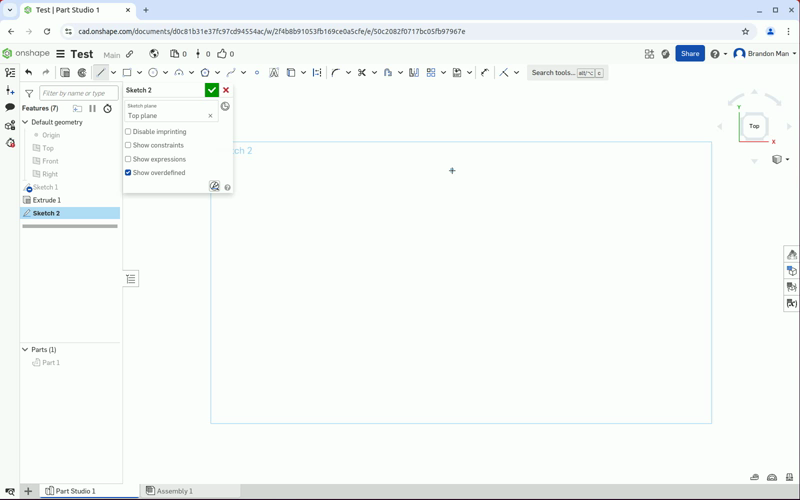
mouse_move(461, 394)
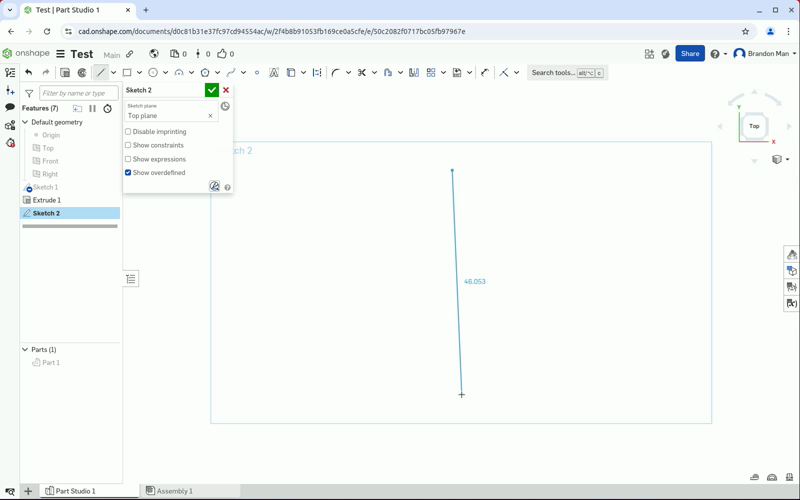
click(461, 394)
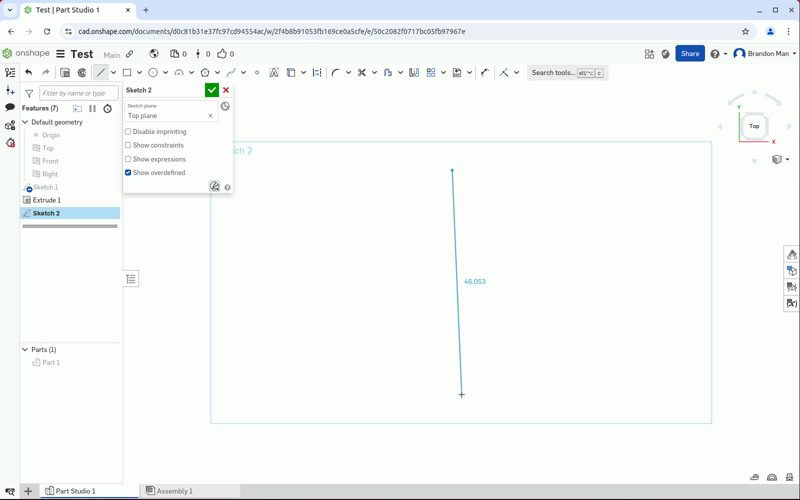
key_up(shift)
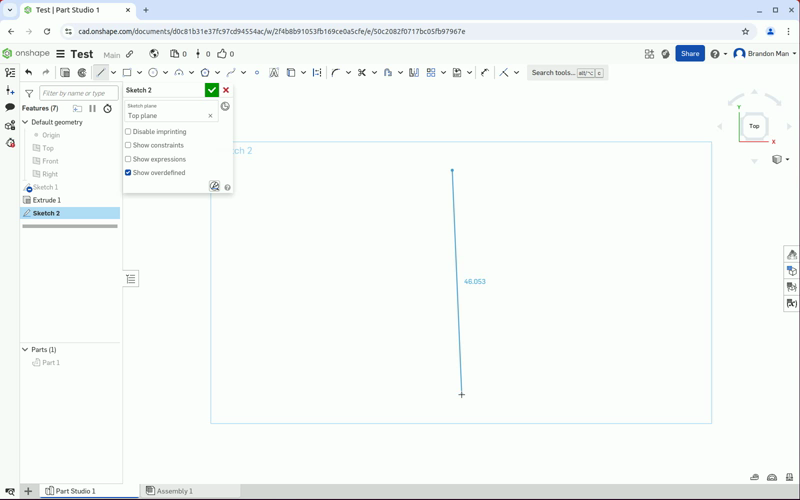
key_down(shift)
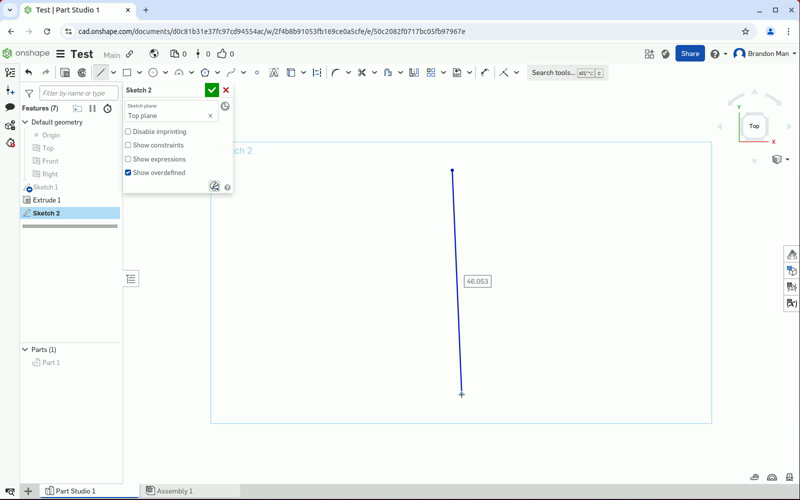
mouse_move(461, 170)
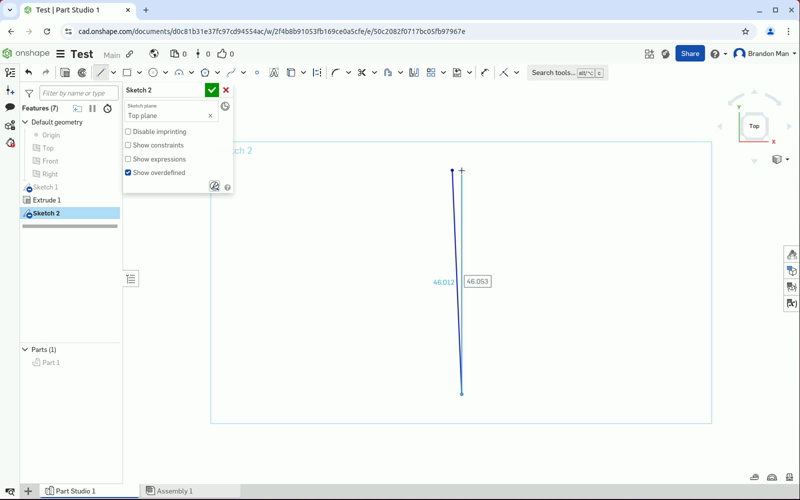
click(461, 170)
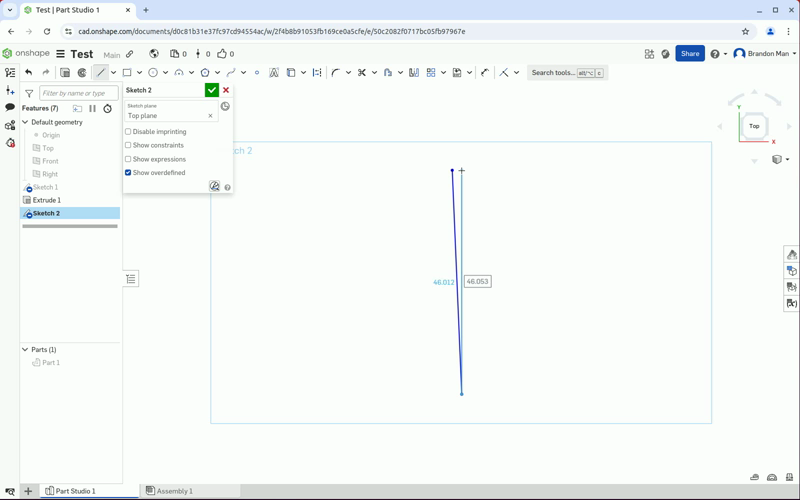
key_up(shift)
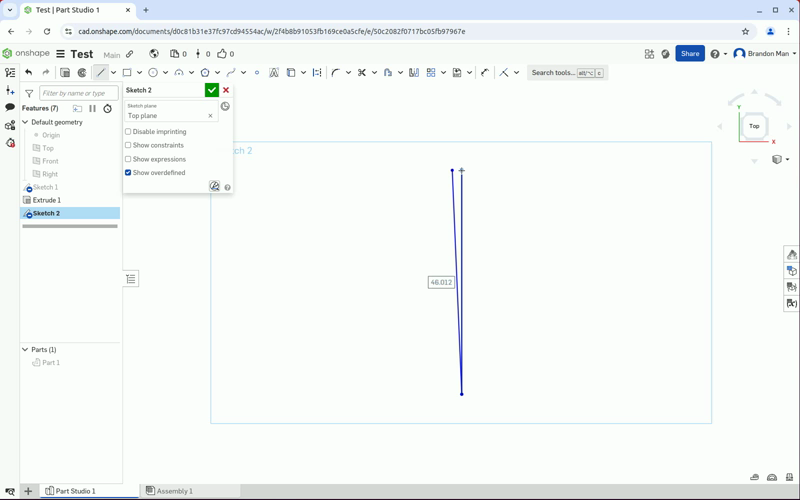
mouse_move(492, 170)
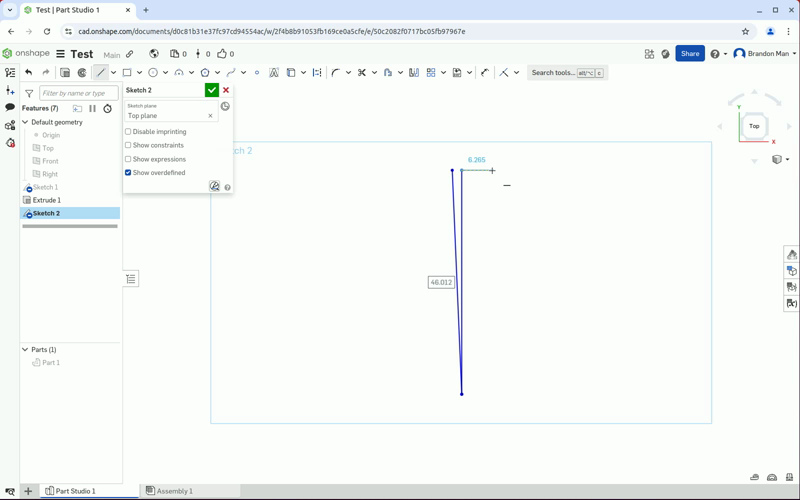
key_down(shift)
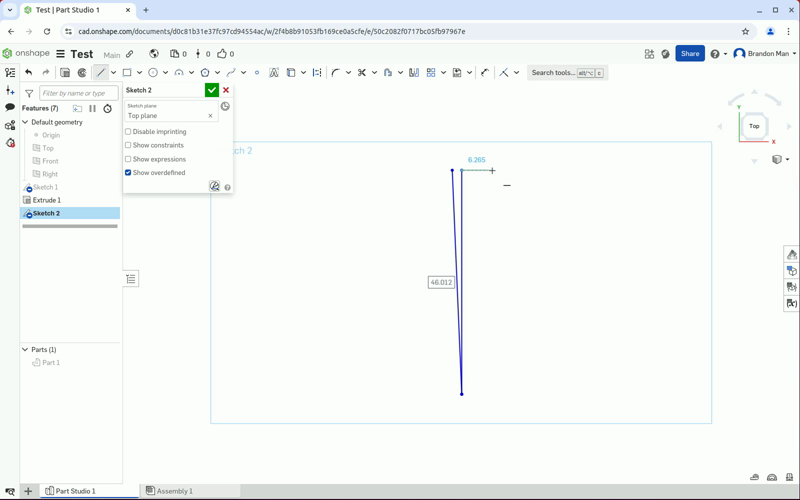
mouse_move(452, 170)
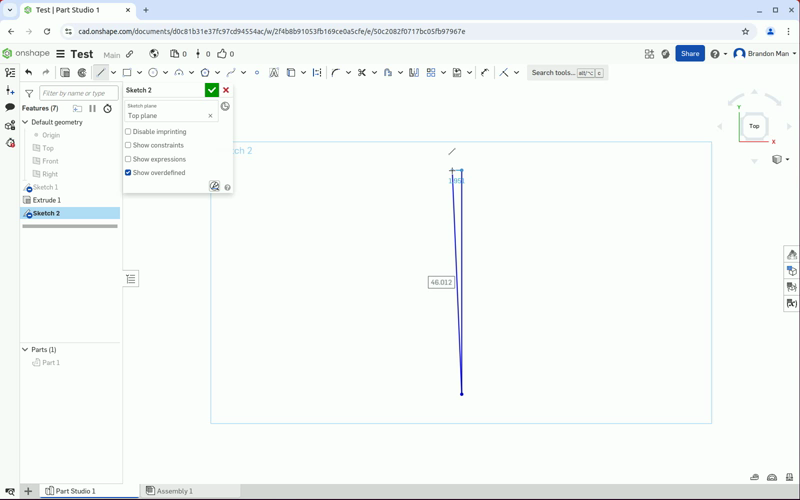
key_up(shift)
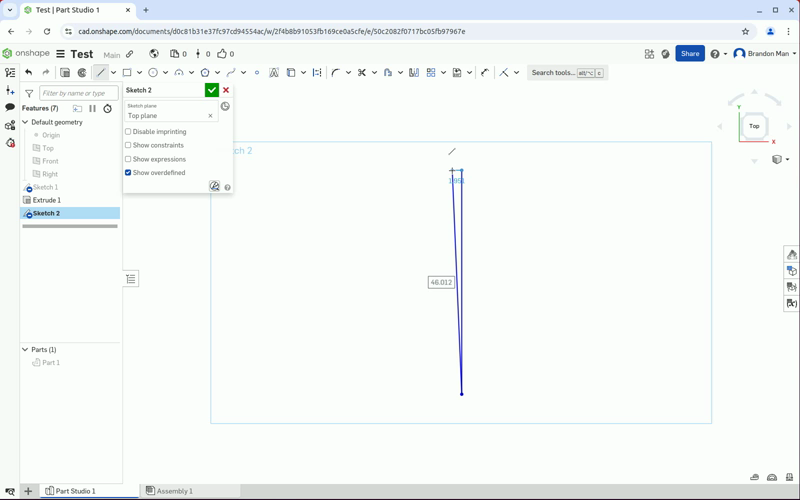
click(452, 170)
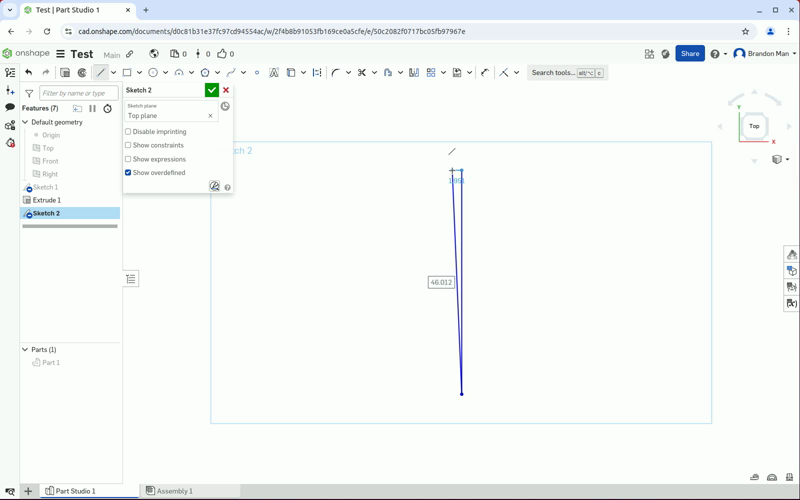
key(esc)
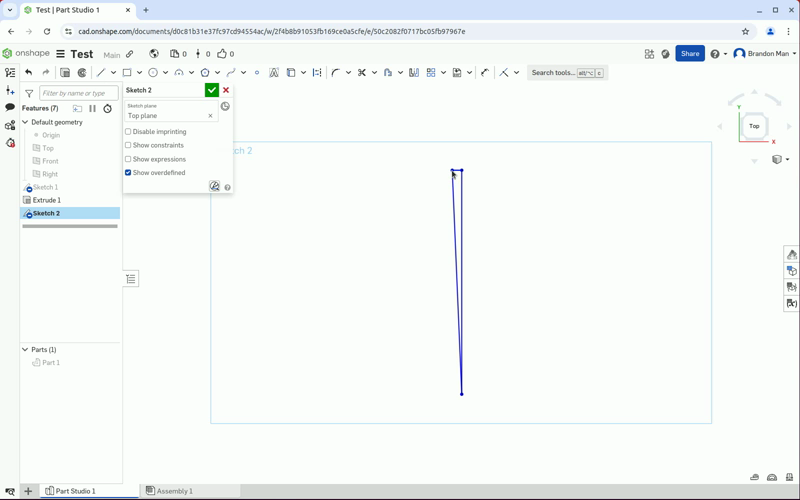
mouse_move(459, 192)
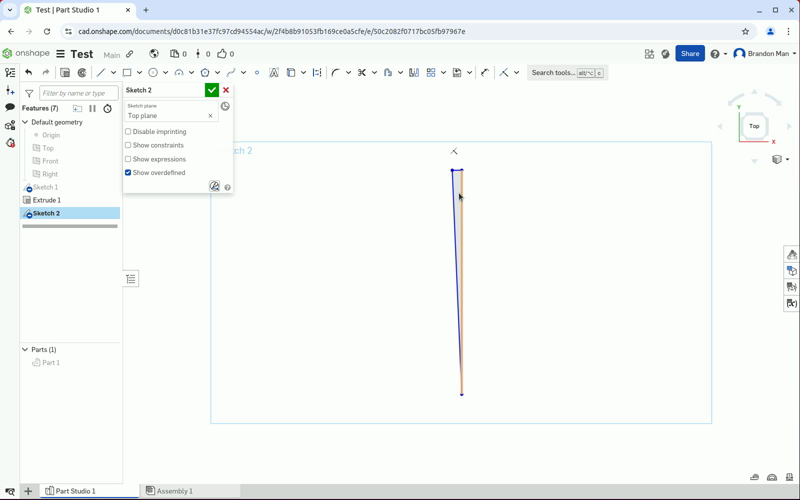
scroll(6)
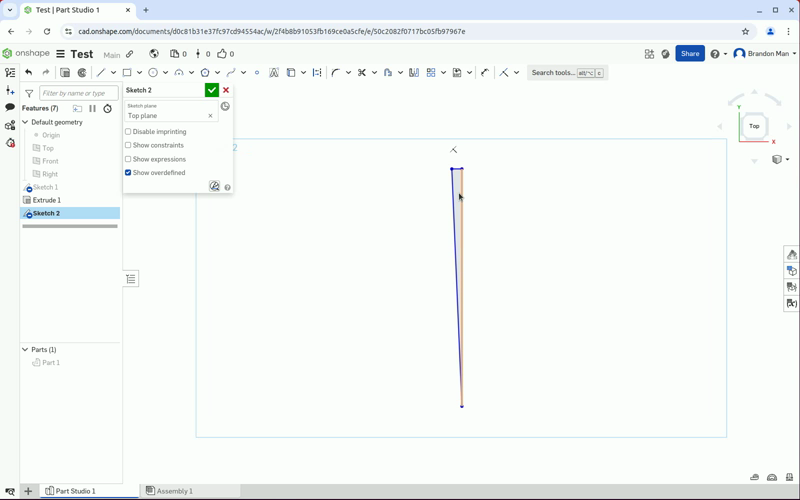
scroll(6)
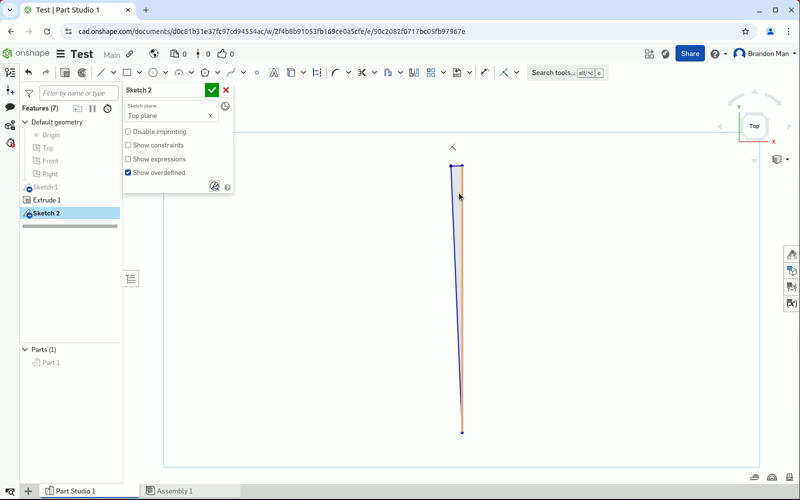
scroll(6)
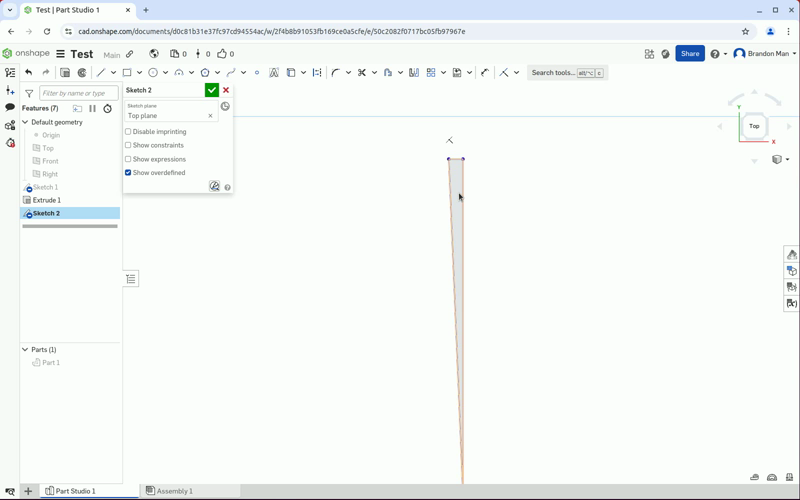
scroll(6)
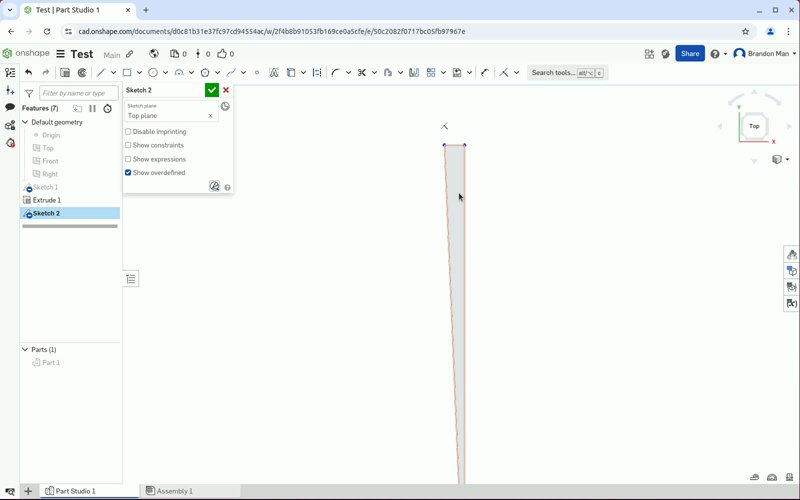
scroll(6)
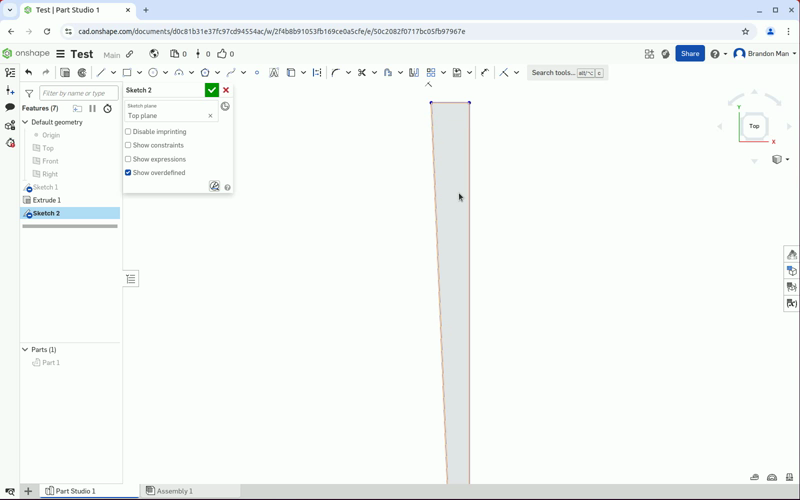
scroll(6)
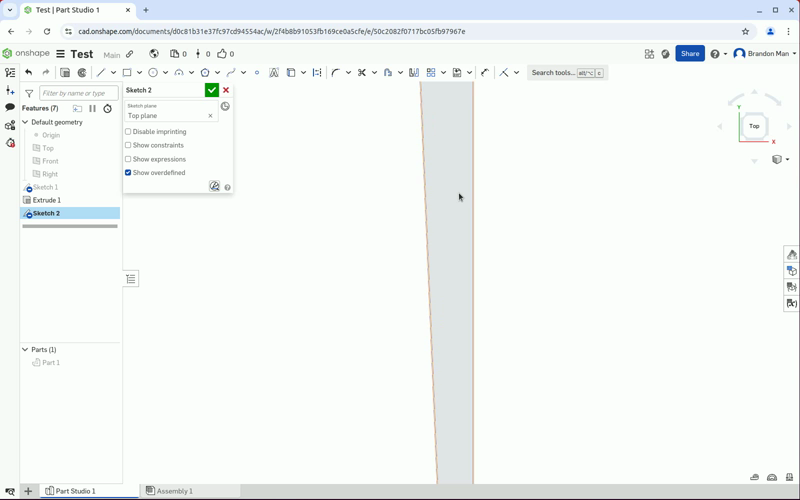
scroll(6)
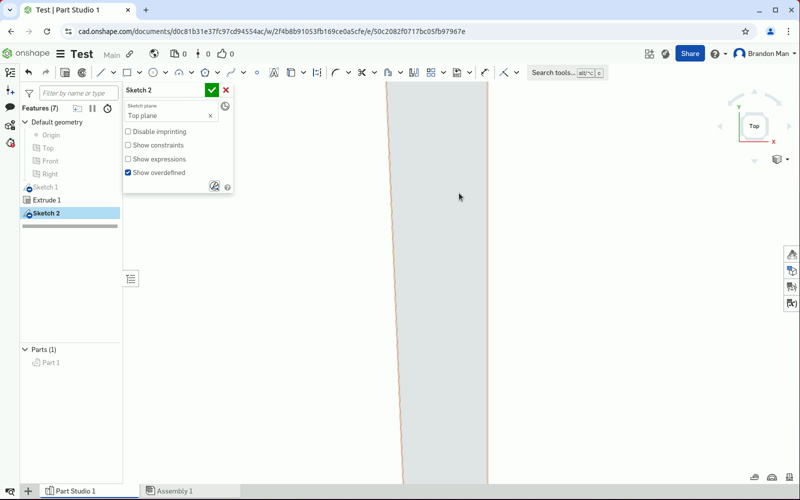
click(459, 192)
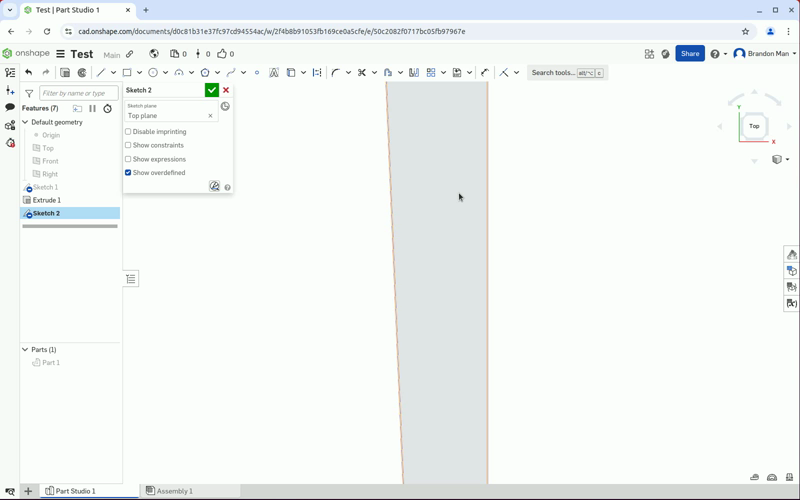
scroll(-6)
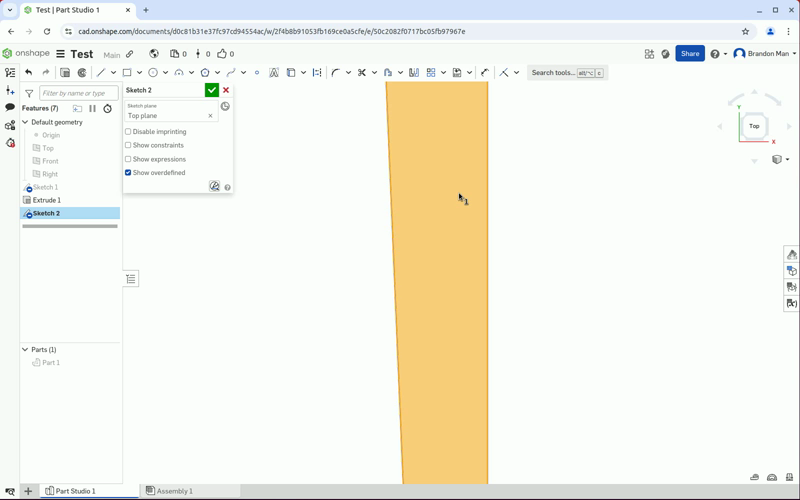
scroll(-6)
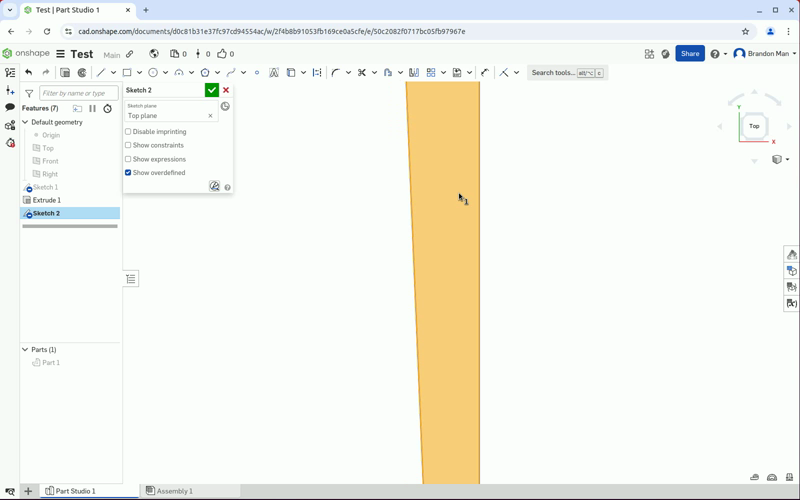
scroll(-6)
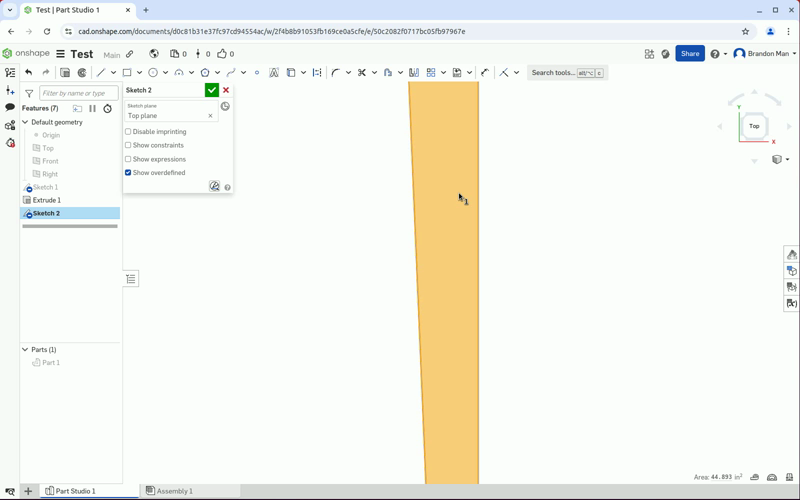
scroll(-6)
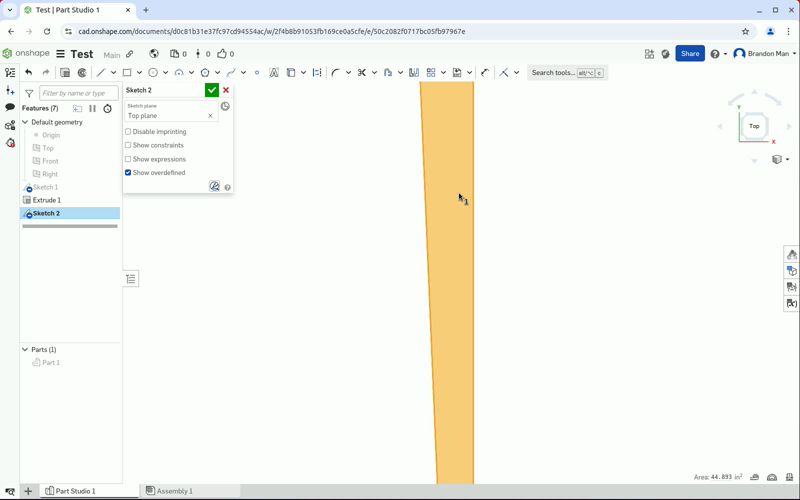
scroll(-6)
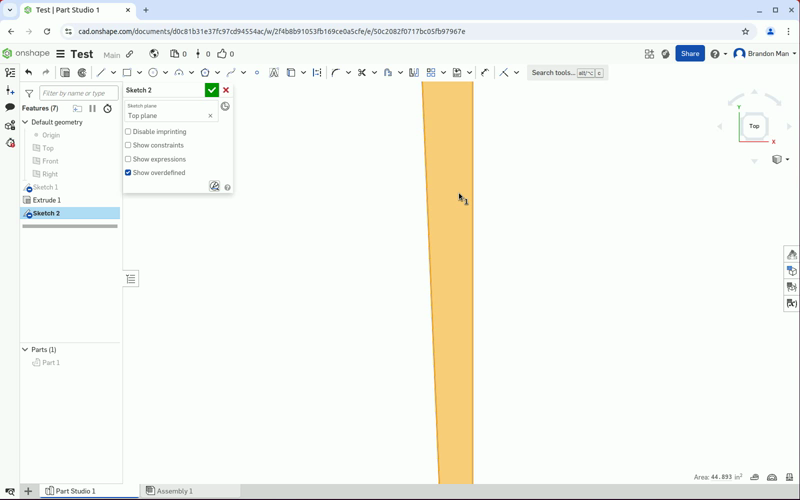
scroll(-6)
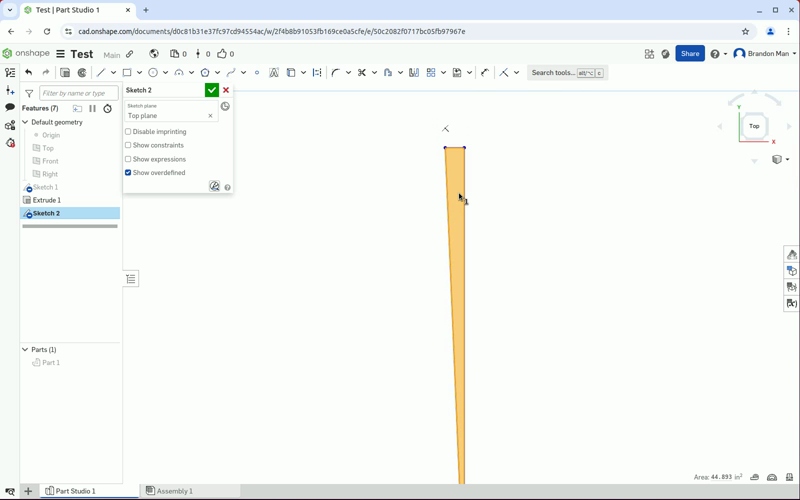
scroll(-6)
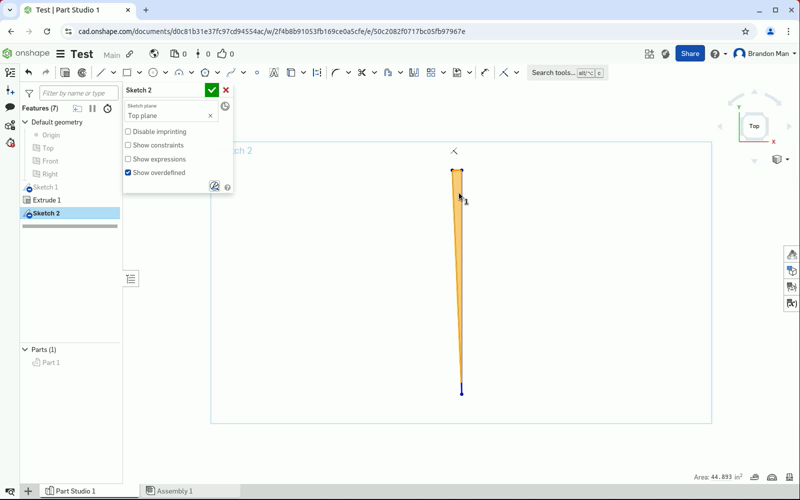
mouse_move(73, 352)
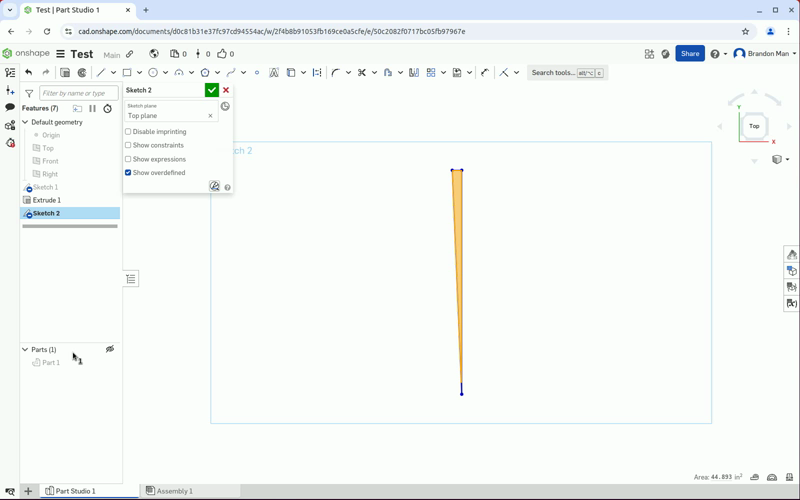
key(shift+y)
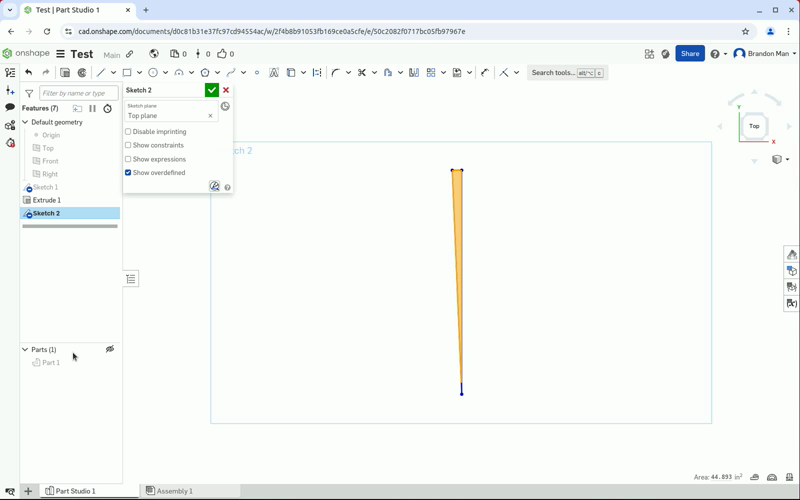
key(shift+e)
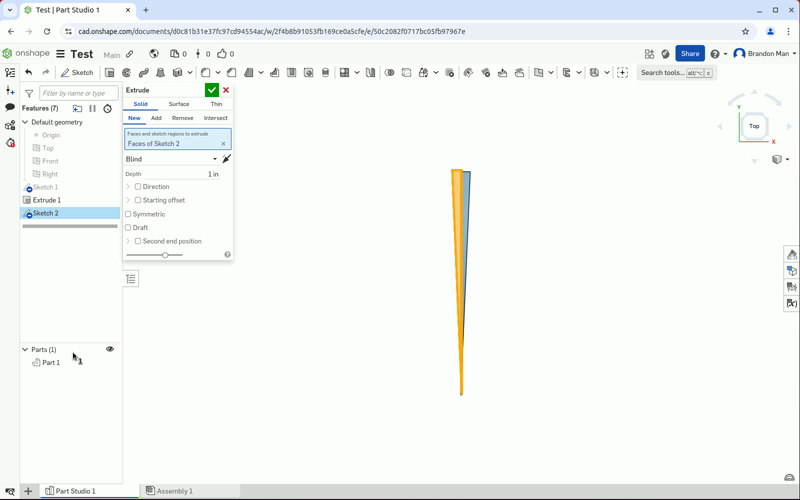
mouse_move(143, 106)
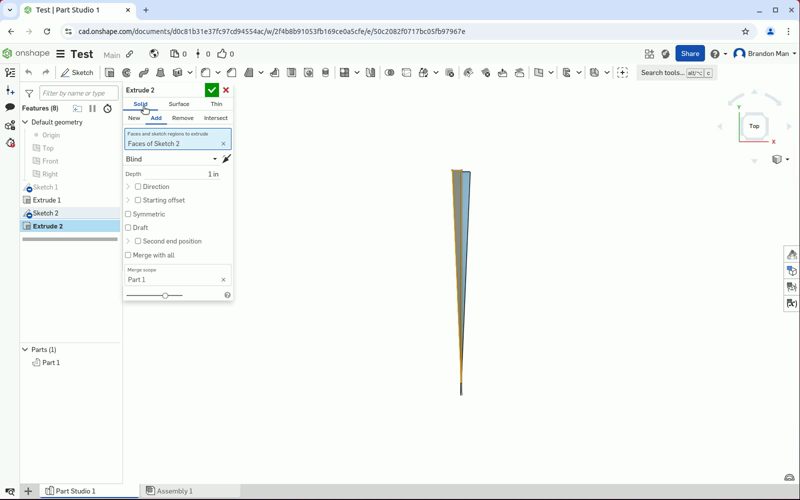
click(143, 106)
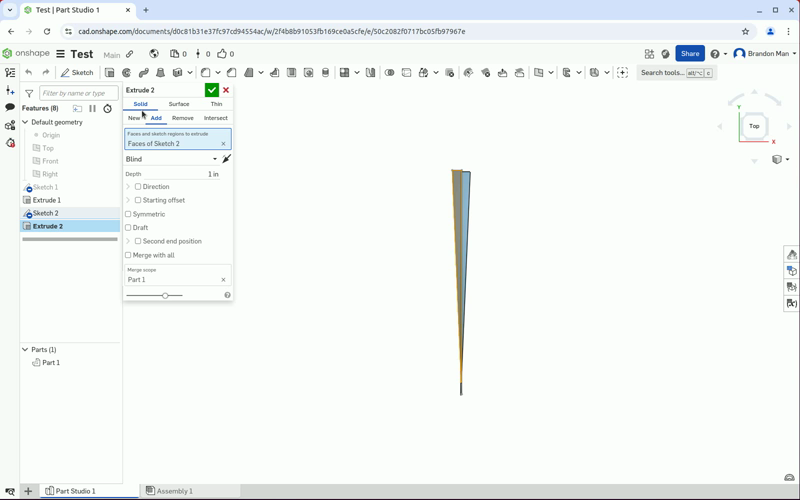
mouse_move(137, 120)
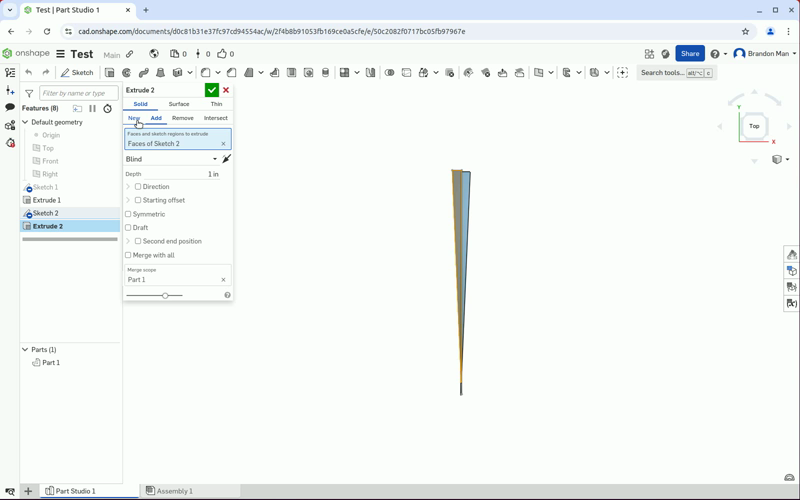
click(137, 120)
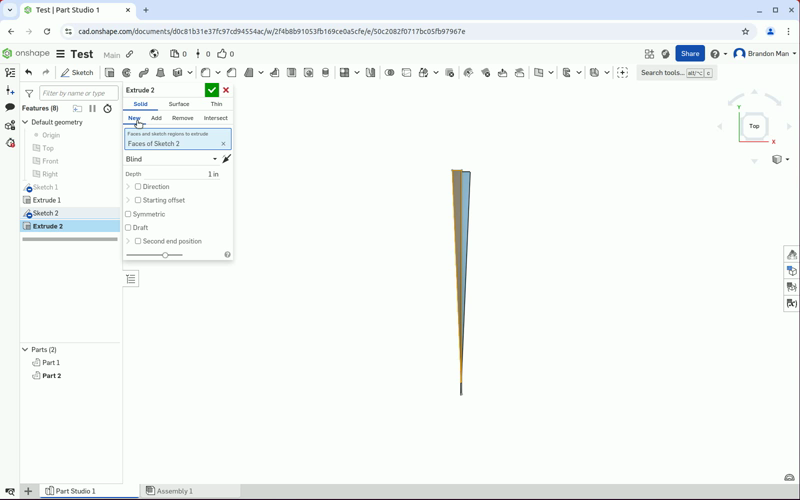
key(tab, 4)
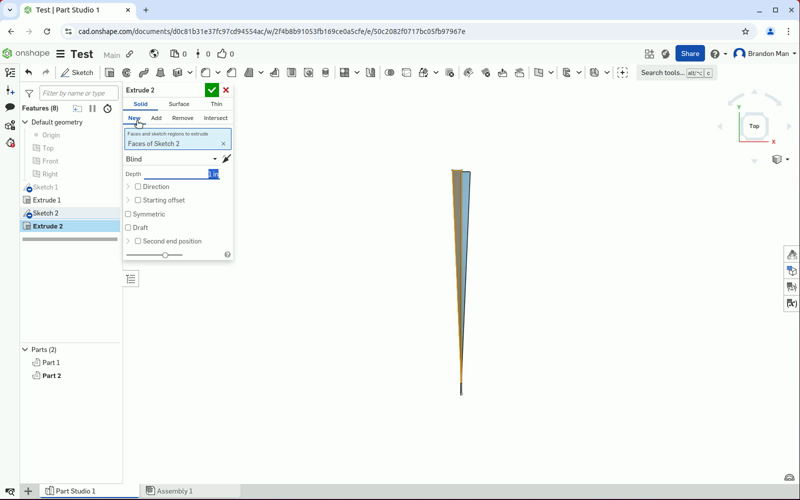
text(0.481)
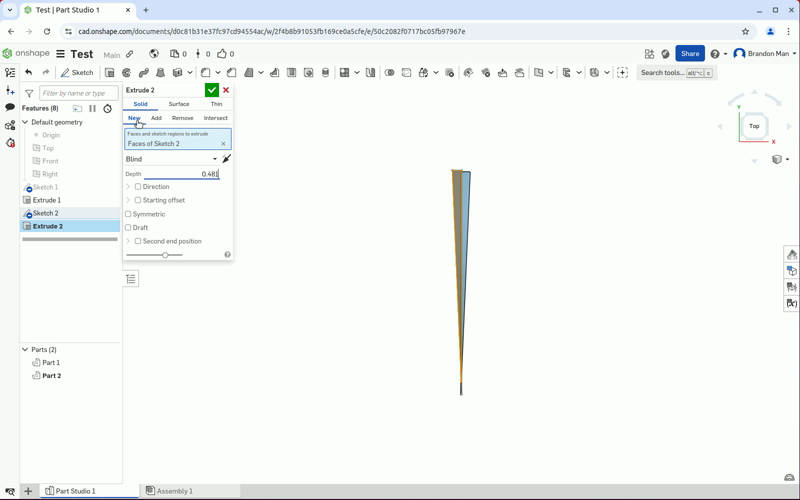
key(enter)
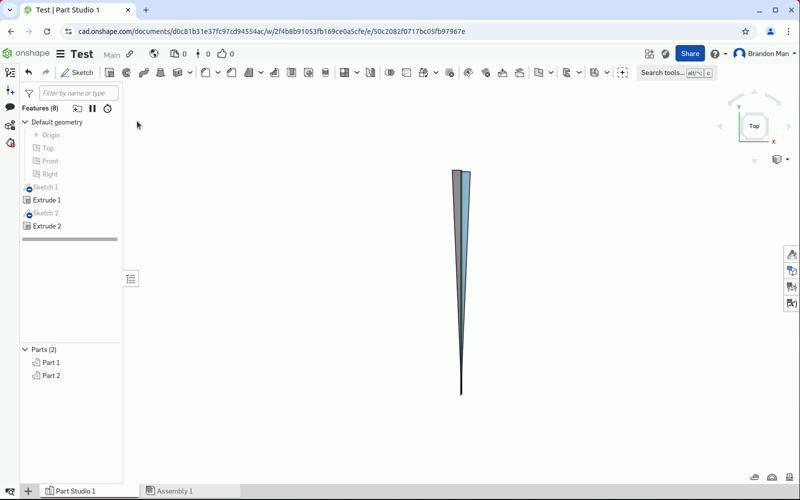
key(shift+h)
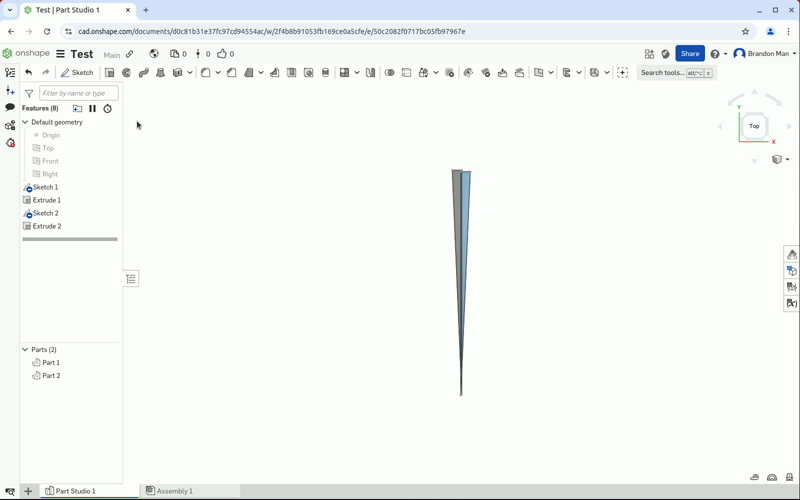
key(shift+h)
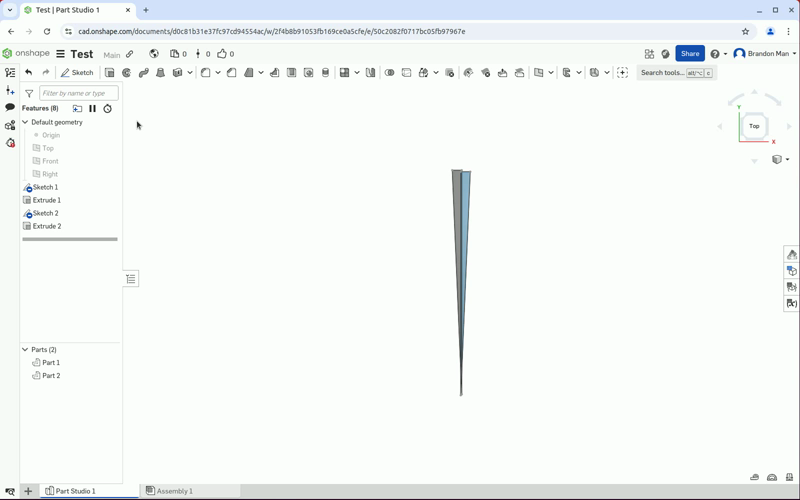
key(shift+7)
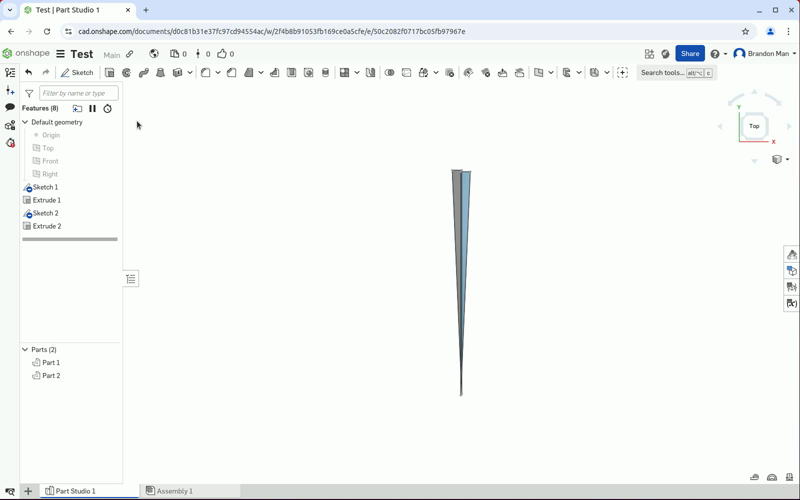
key(up, 3)
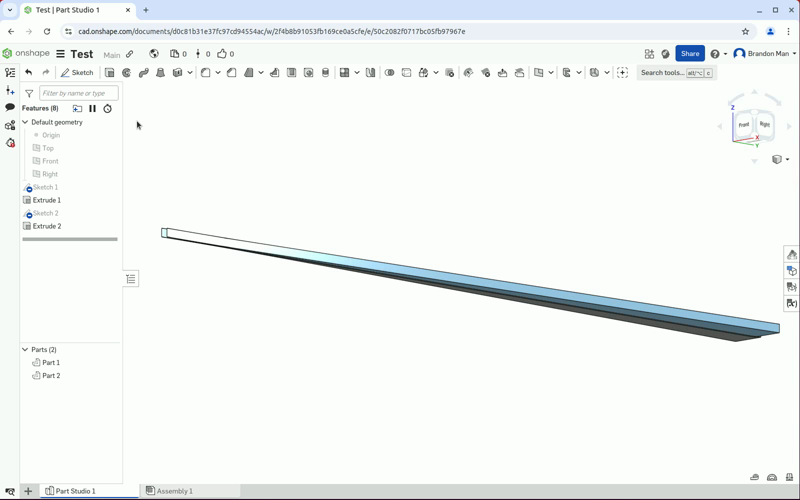
key(left, 3)
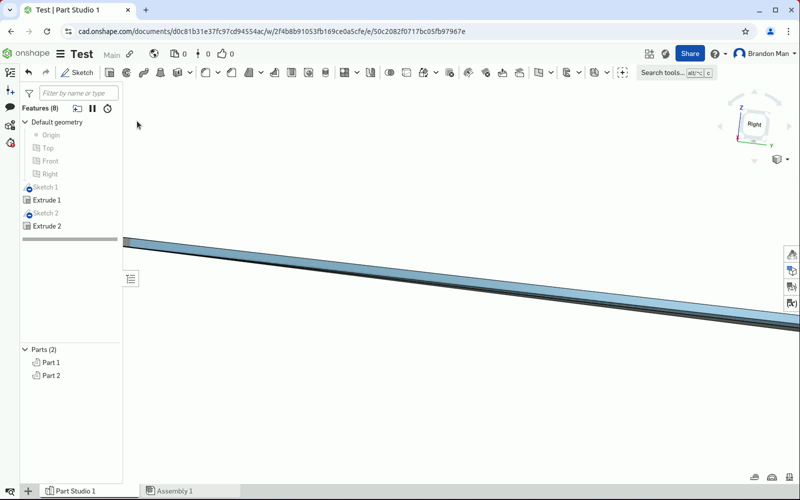
key(right, 3)
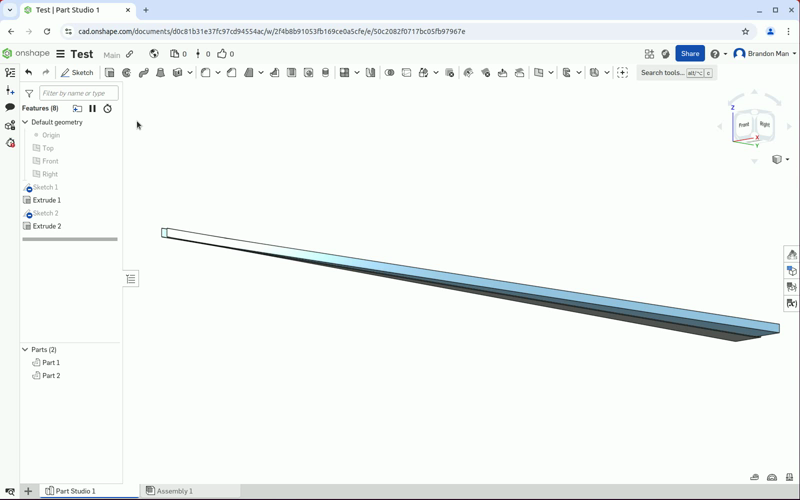
key(down, 3)
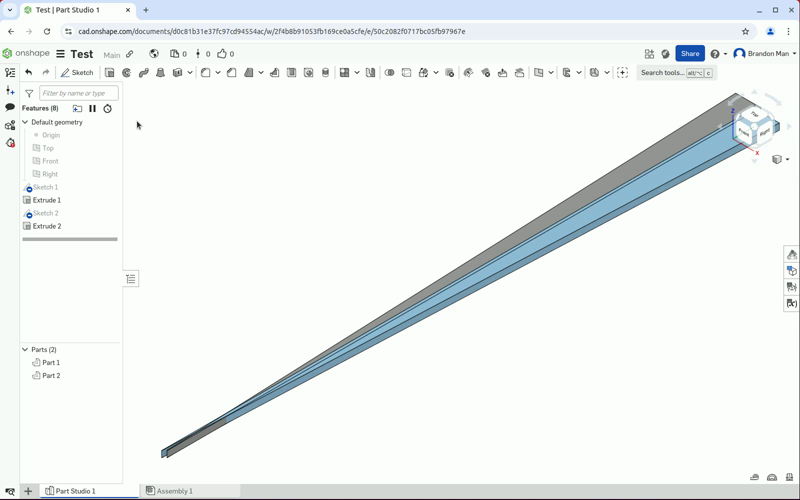
mouse_move(73, 189)
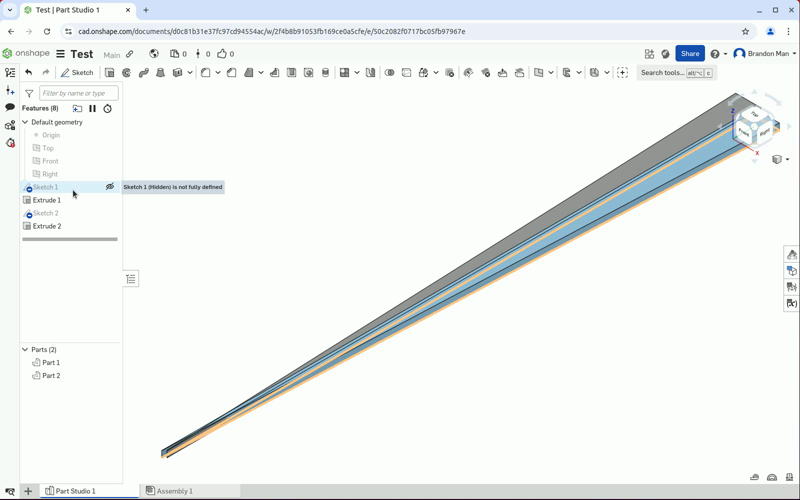
click(73, 189)